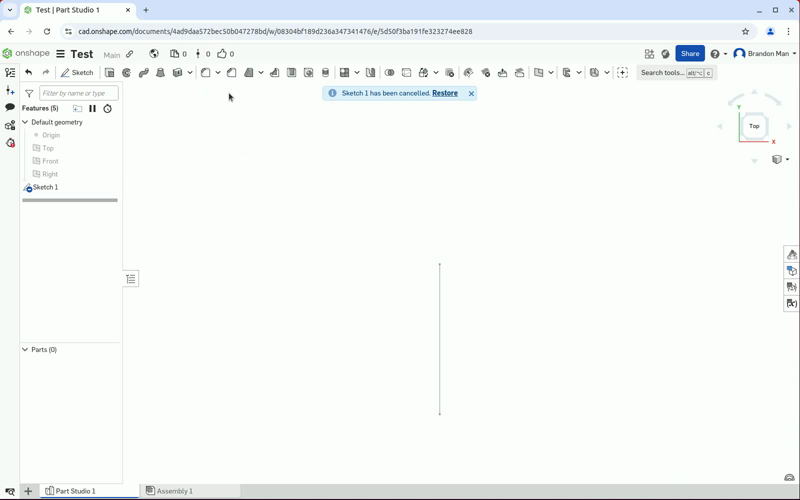
key(shift+h)
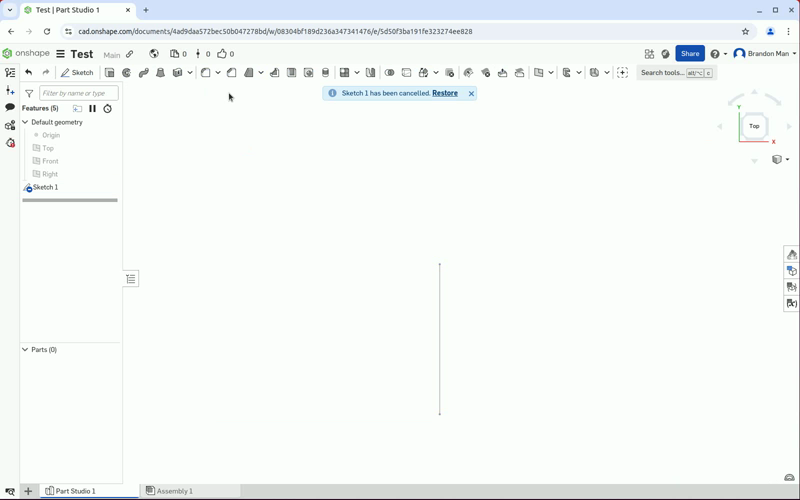
key(shift+s)
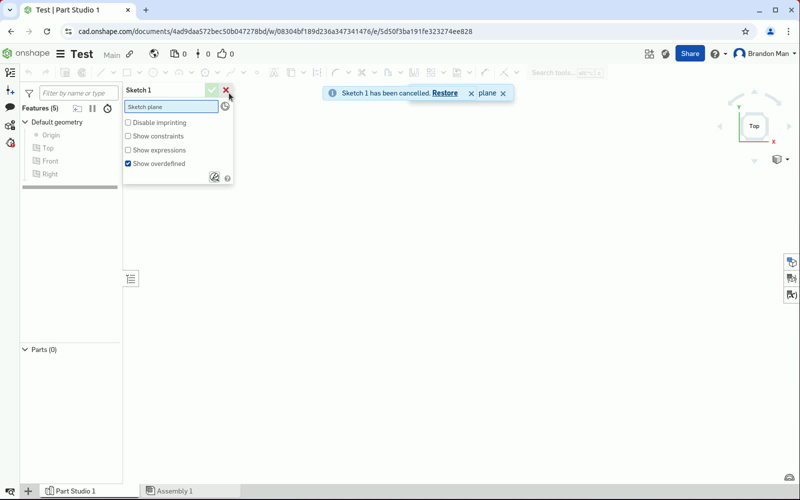
mouse_move(73, 150)
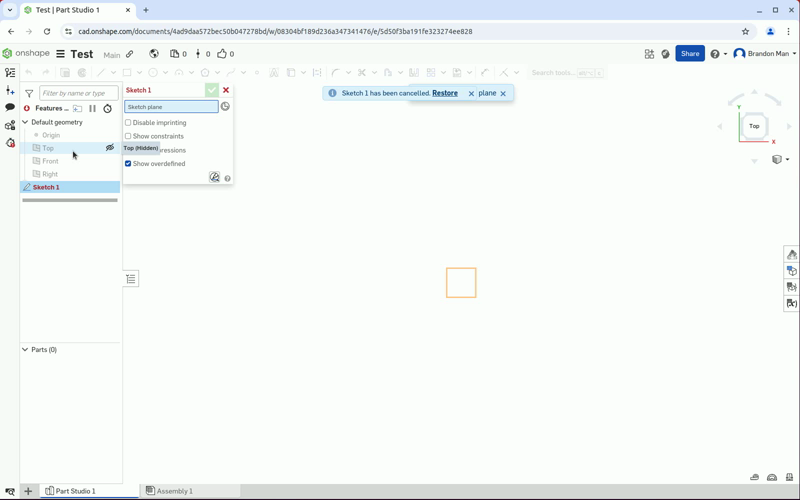
click(73, 150)
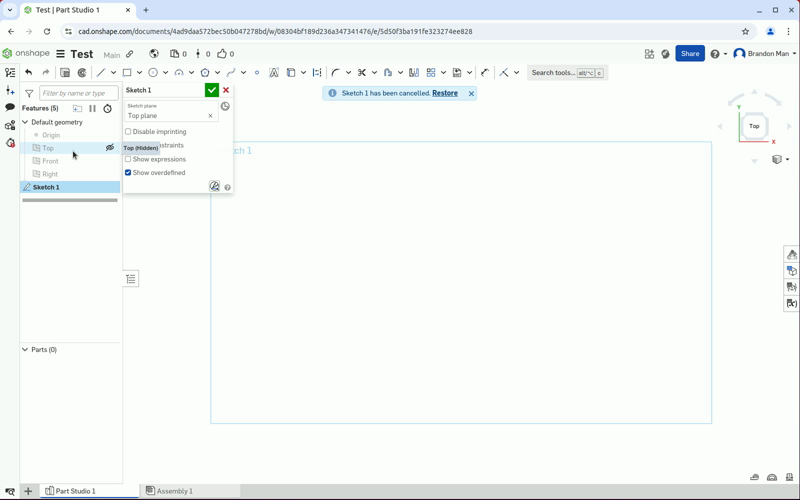
mouse_move(73, 352)
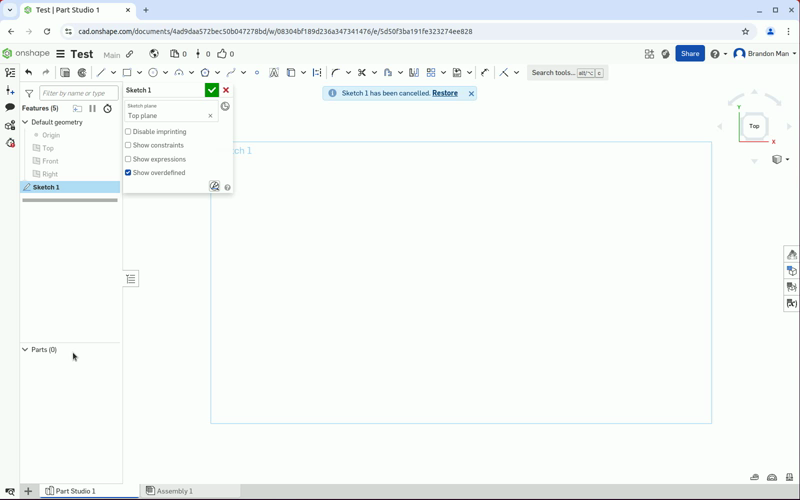
key(y)
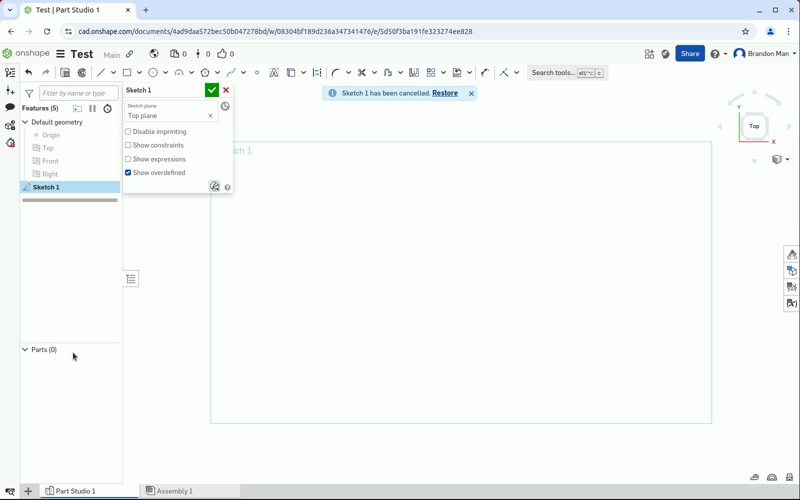
key(a)
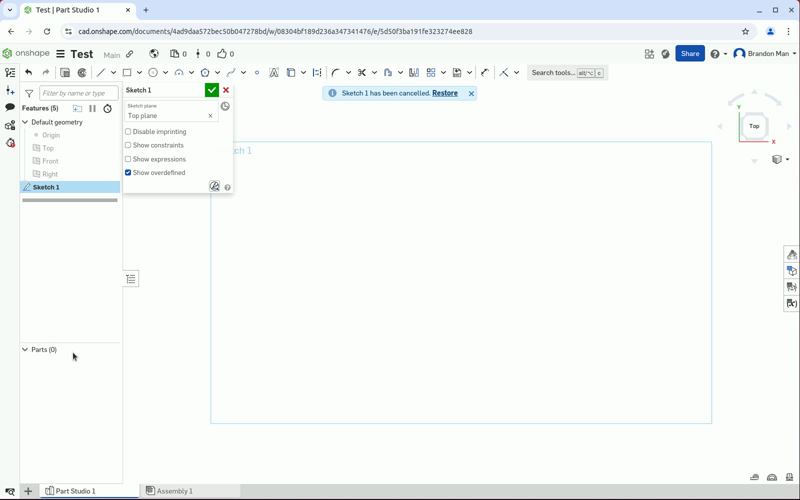
key_down(shift)
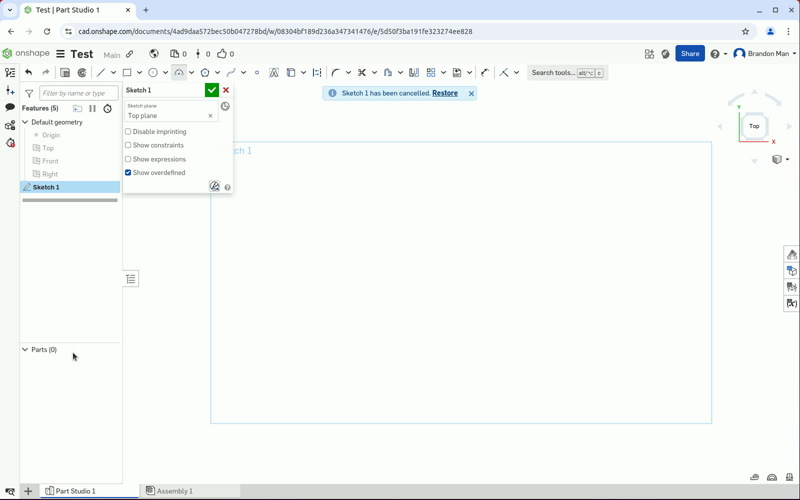
mouse_move(424, 312)
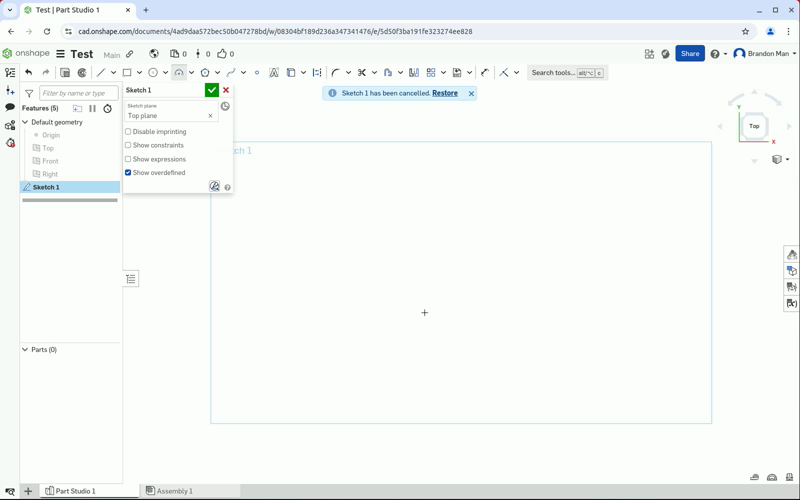
click(424, 312)
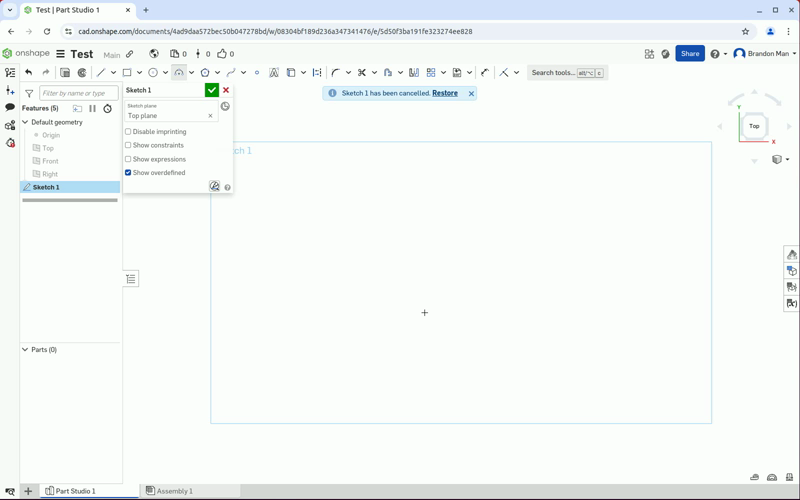
key_up(shift)
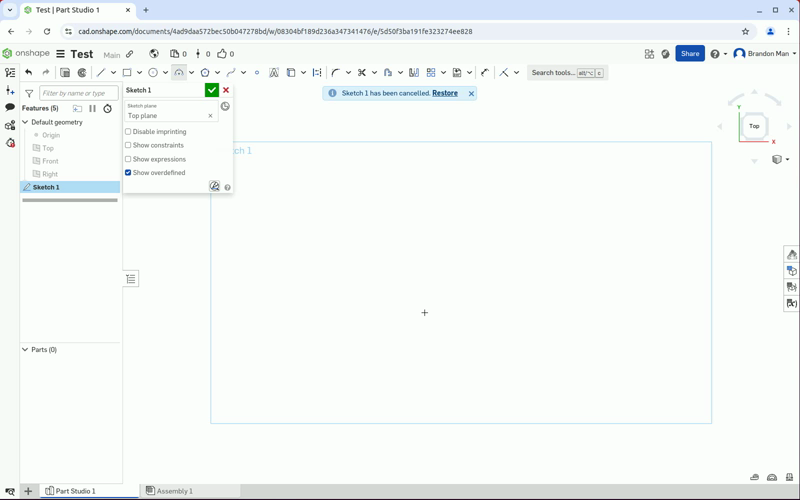
key_down(shift)
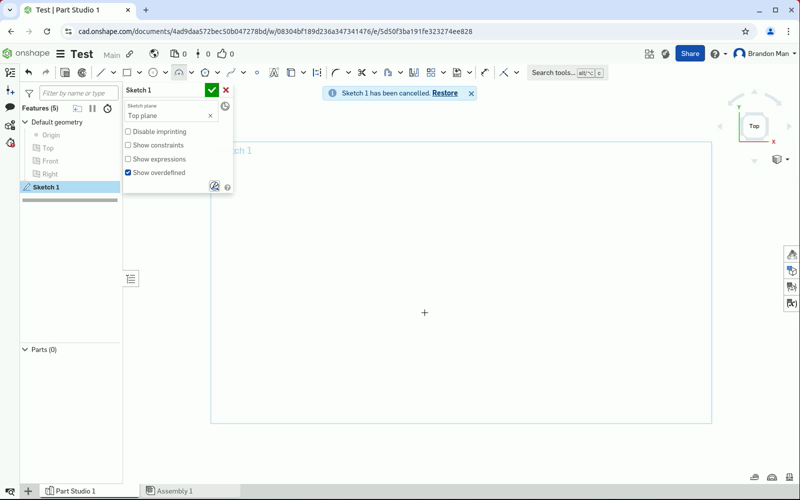
mouse_move(432, 320)
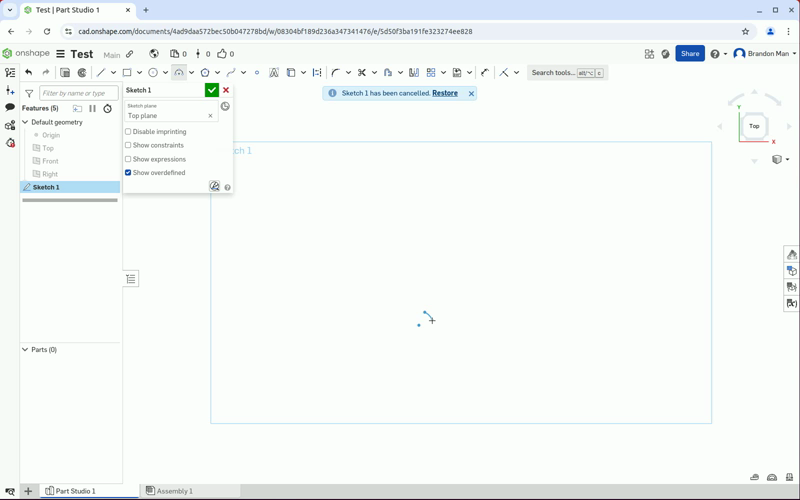
click(432, 320)
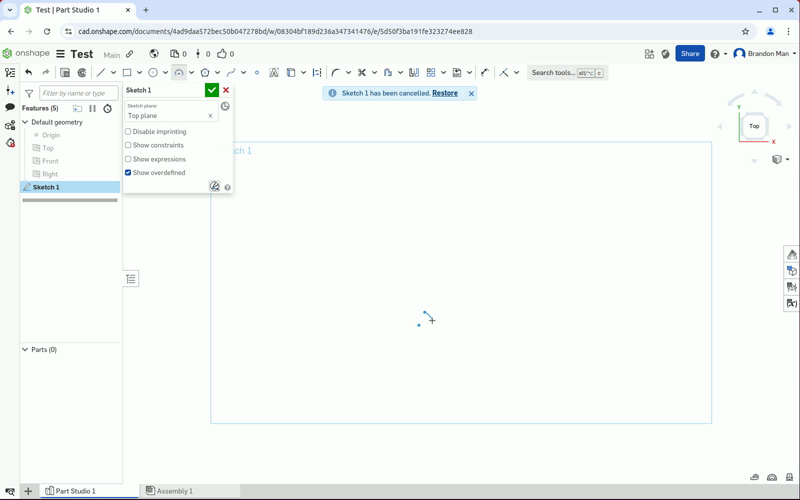
mouse_move(426, 317)
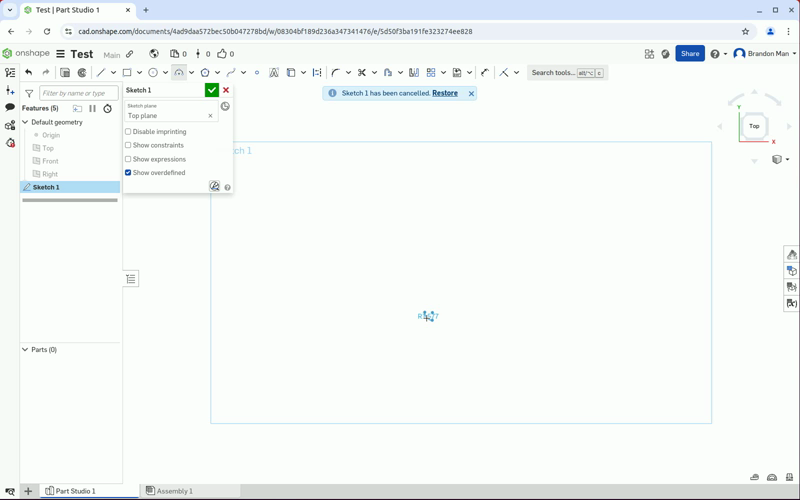
click(426, 317)
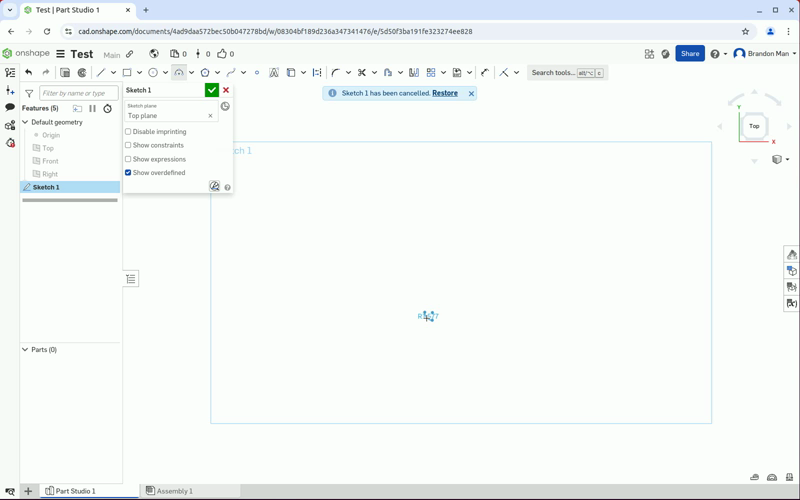
key_up(shift)
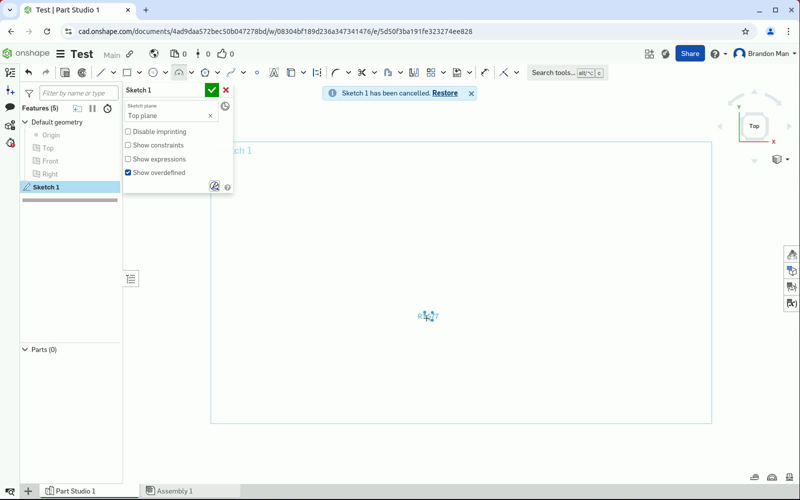
key(esc)
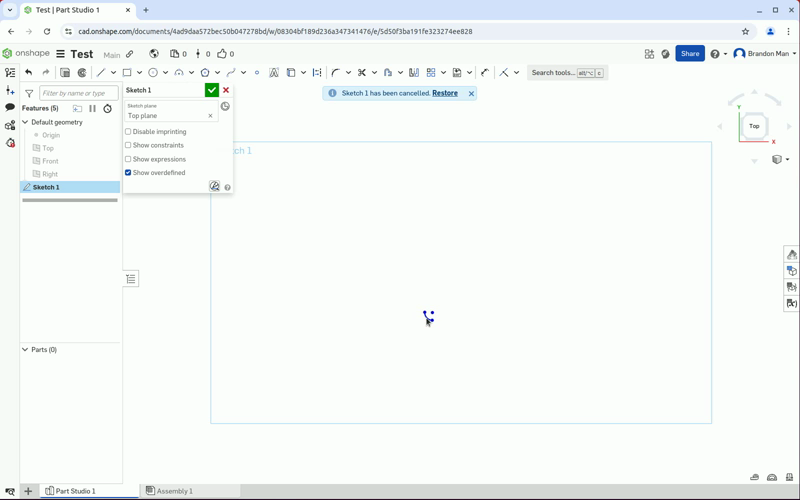
key(l)
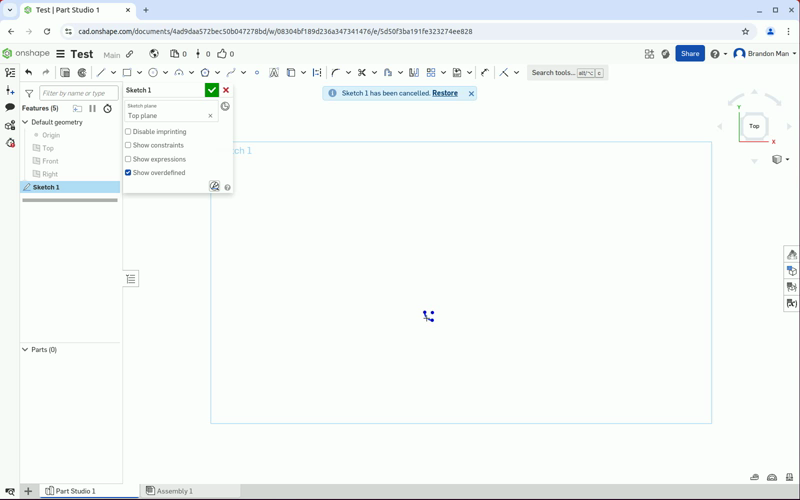
mouse_move(432, 320)
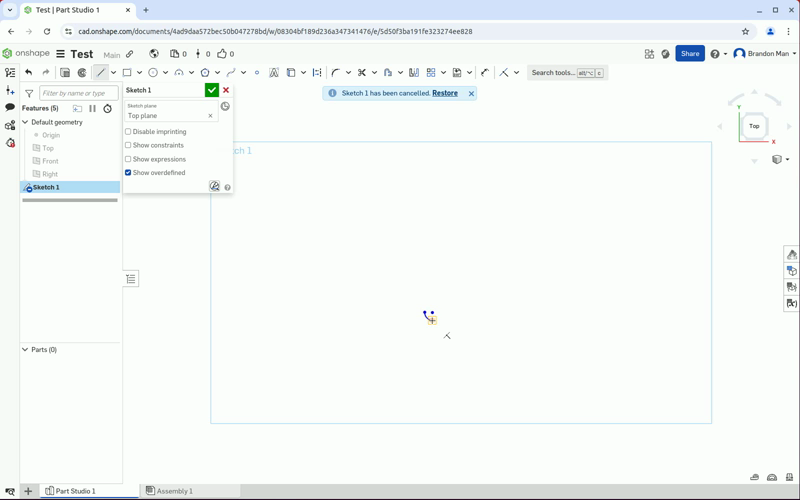
click(432, 320)
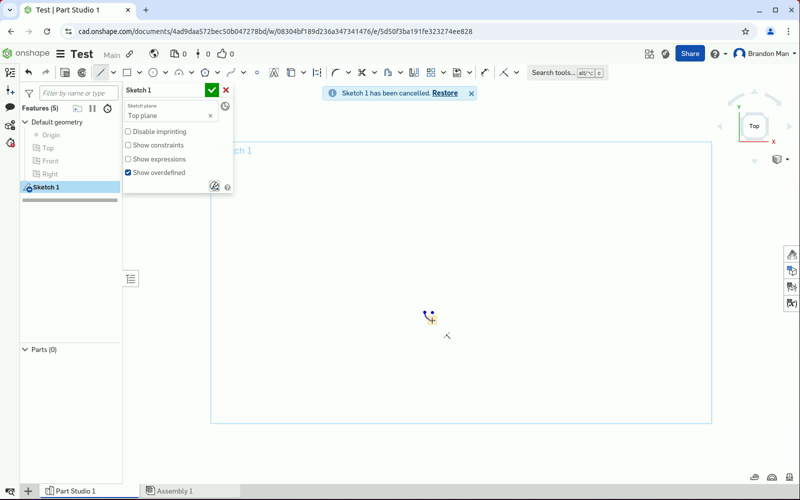
key_down(shift)
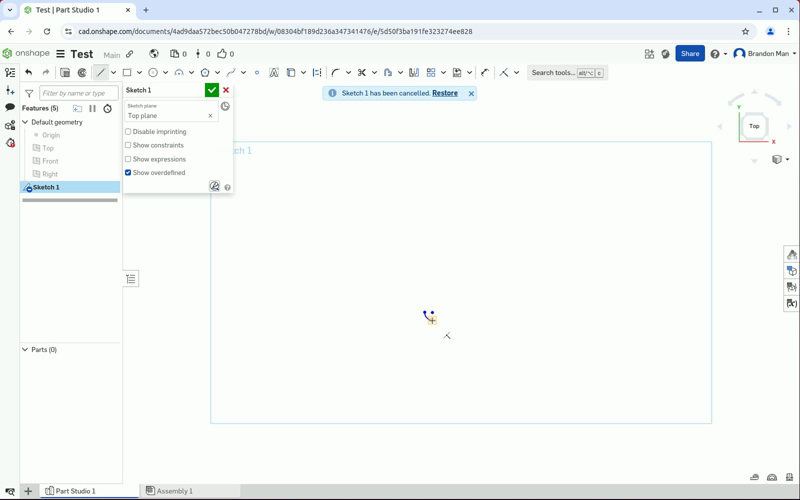
mouse_move(462, 320)
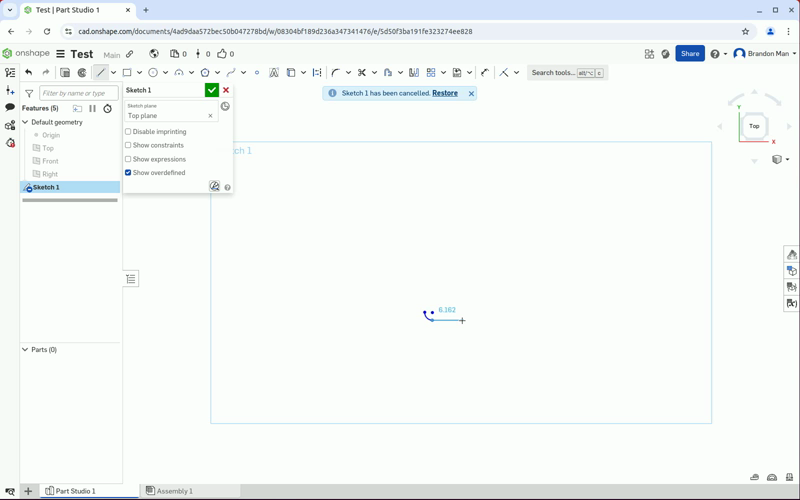
mouse_move(490, 320)
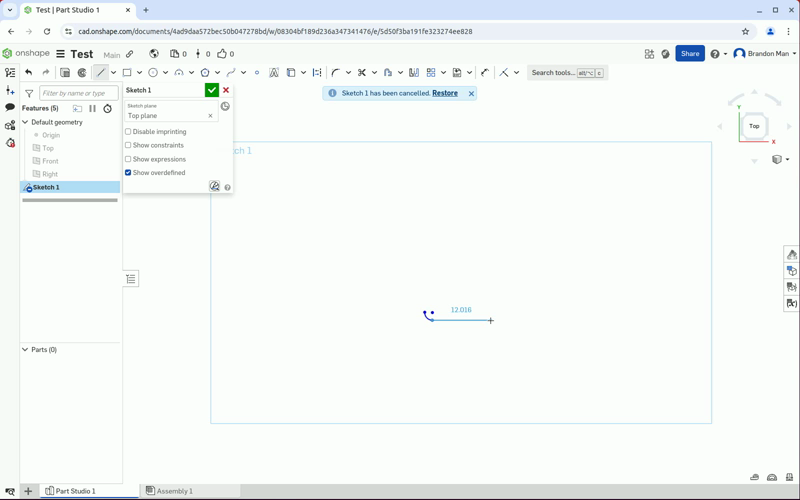
click(490, 320)
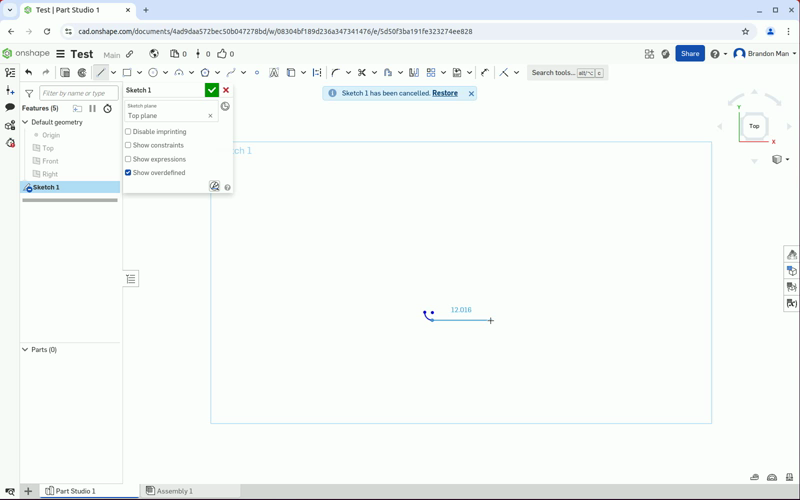
key_up(shift)
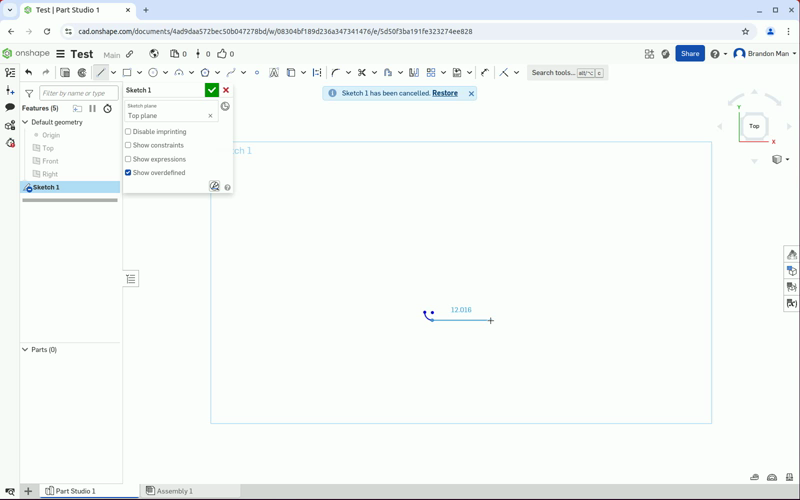
key(esc)
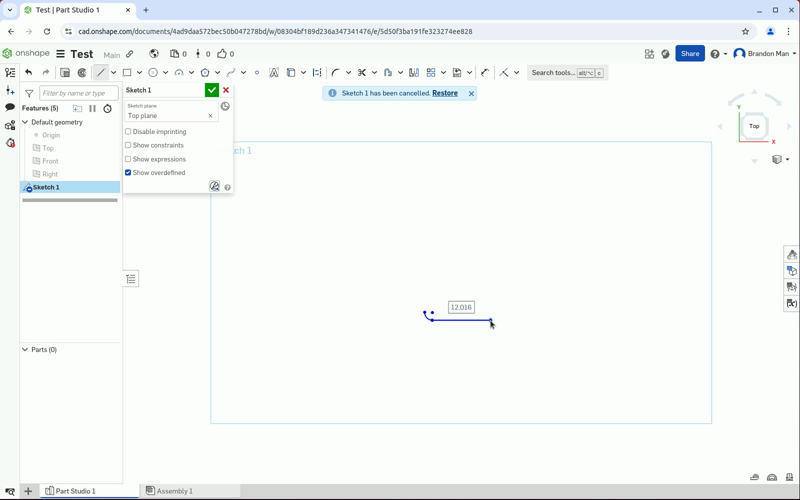
key(a)
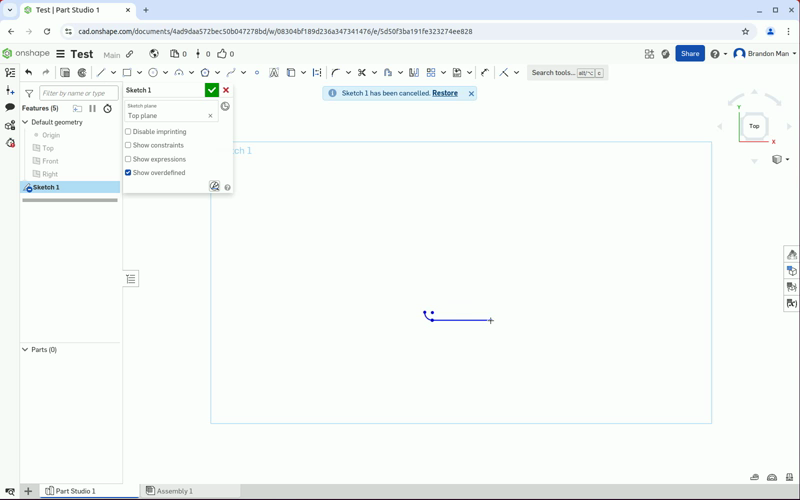
mouse_move(490, 320)
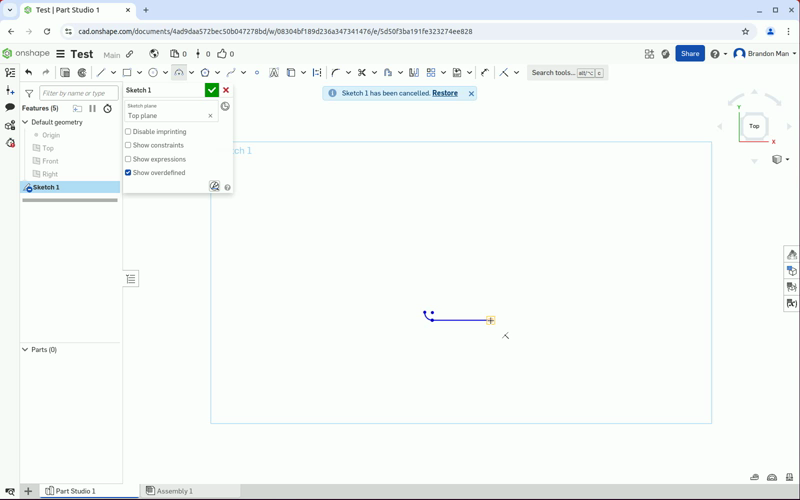
click(490, 320)
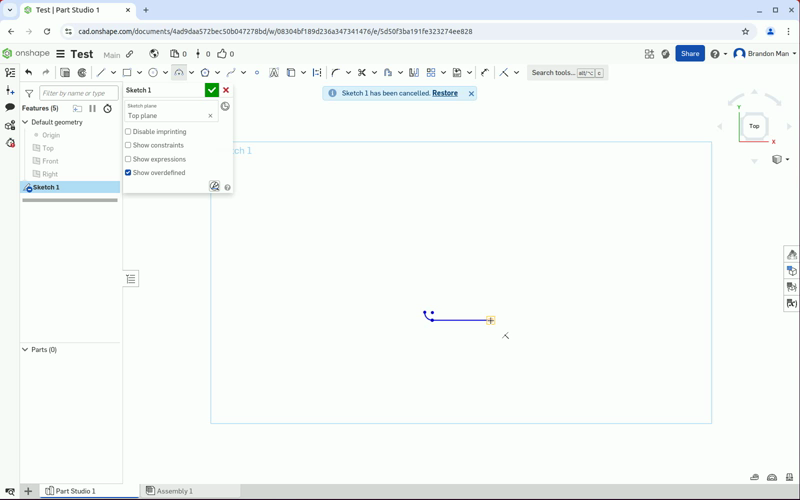
key_down(shift)
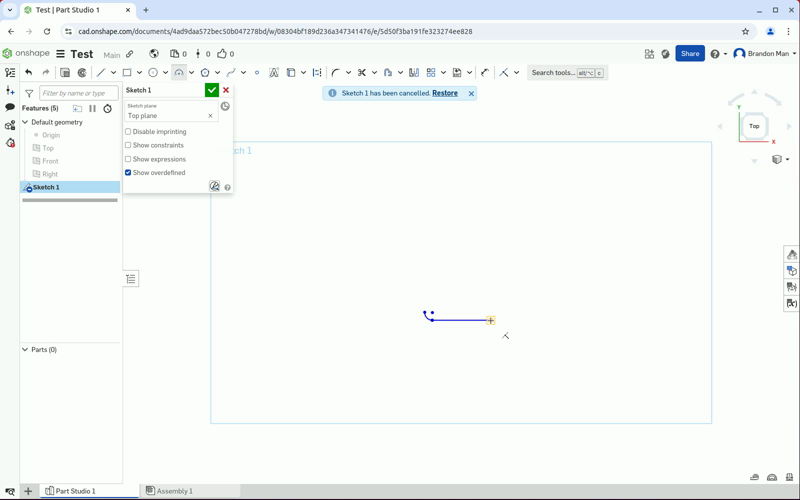
mouse_move(498, 312)
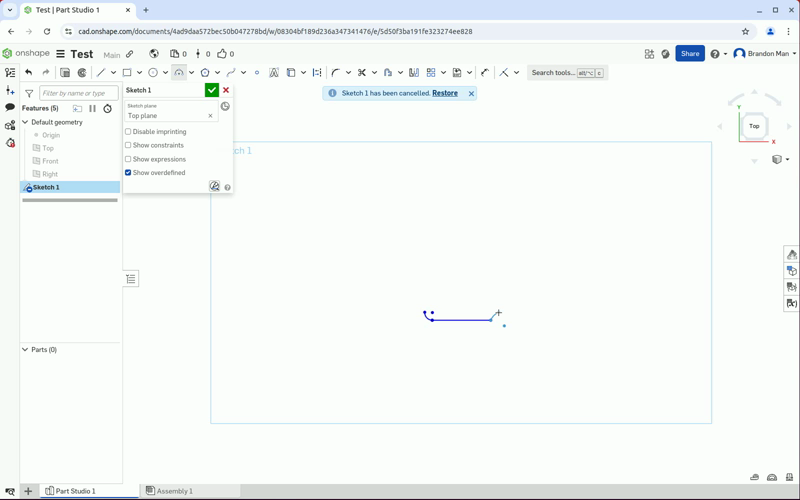
click(498, 312)
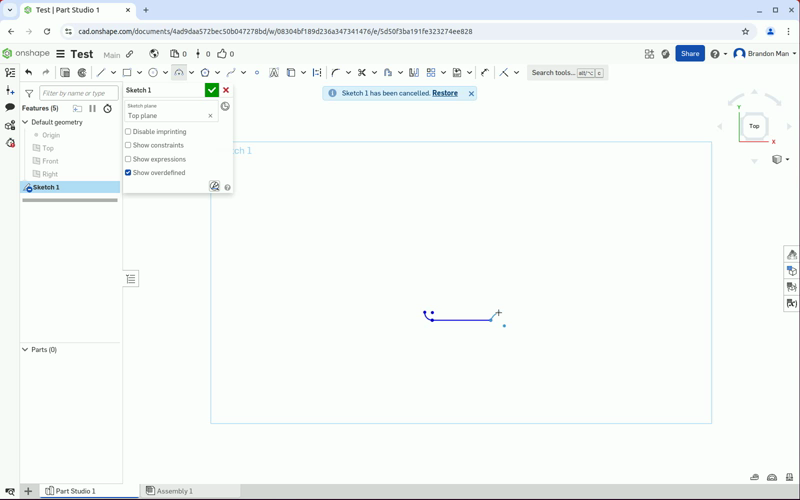
mouse_move(496, 317)
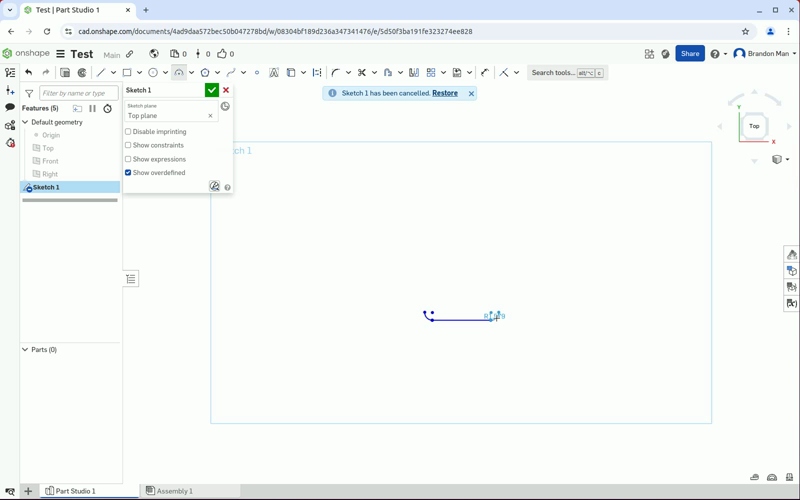
click(496, 317)
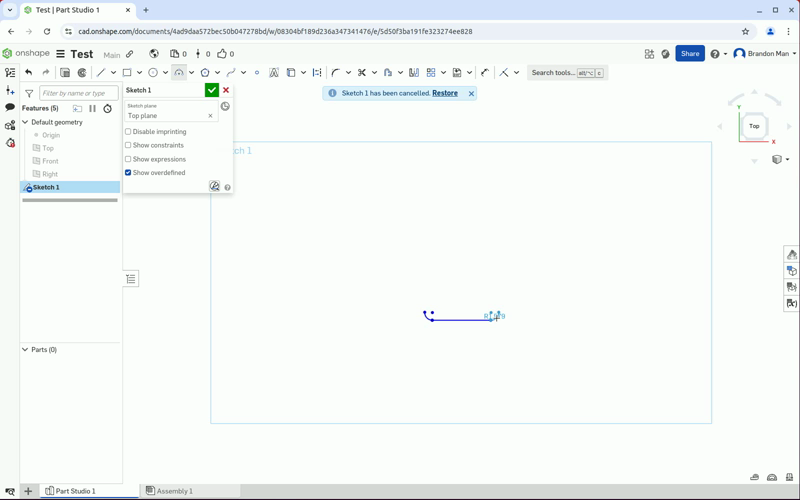
key_up(shift)
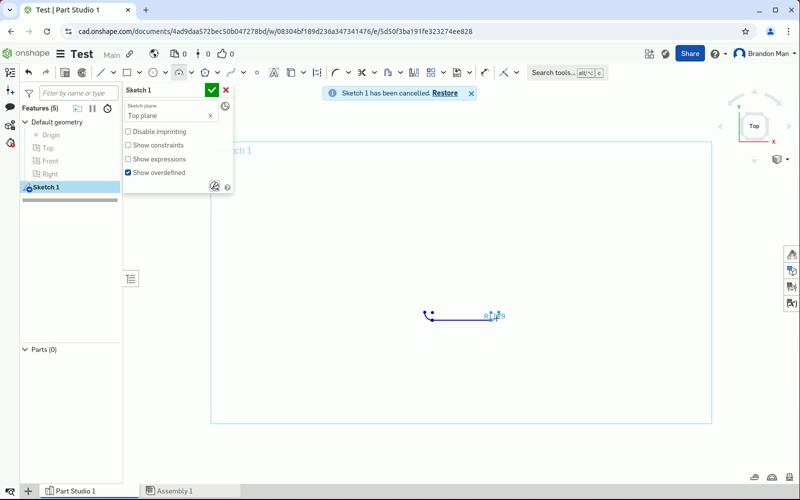
key(esc)
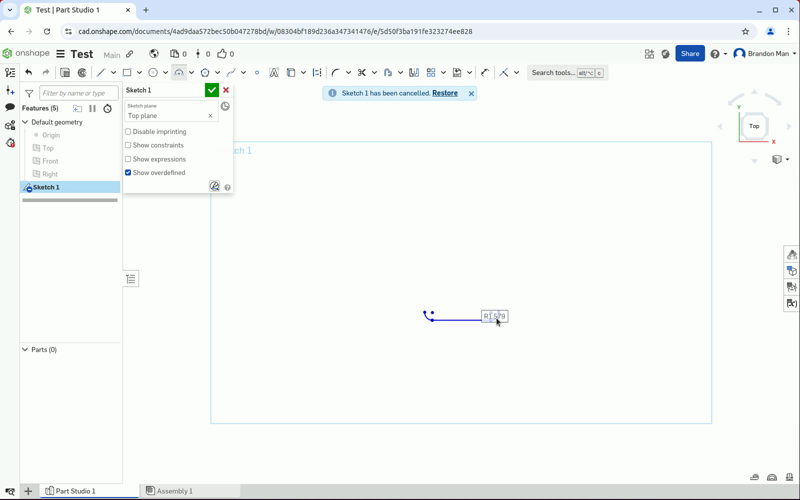
key(l)
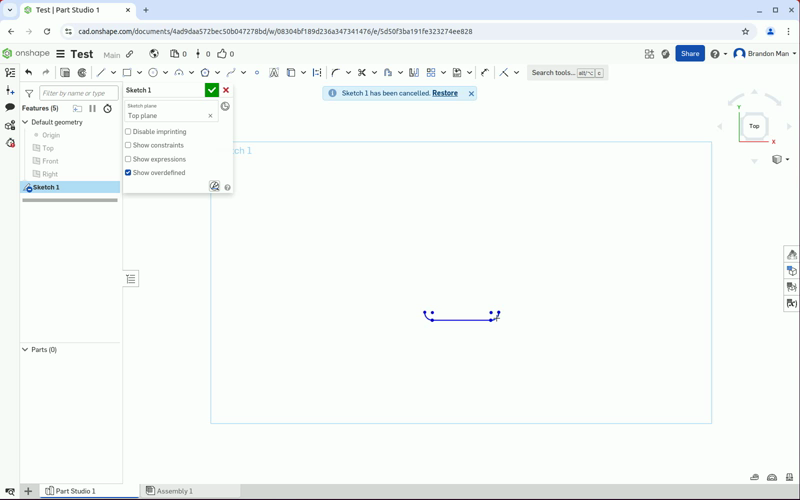
mouse_move(498, 312)
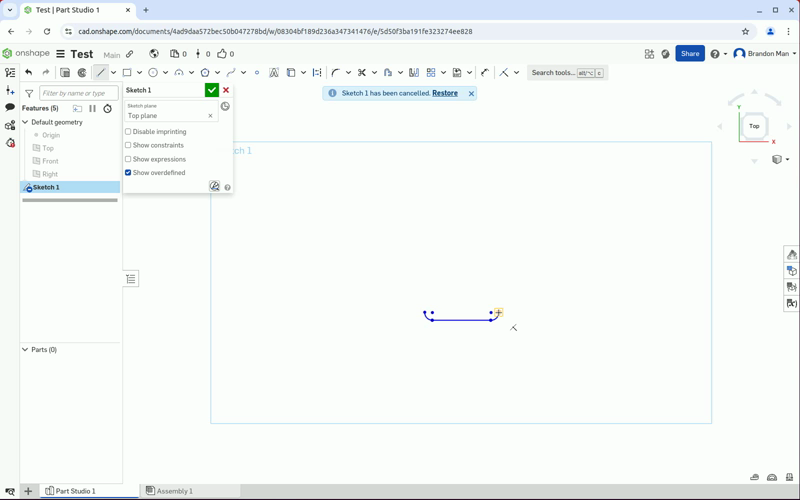
click(498, 312)
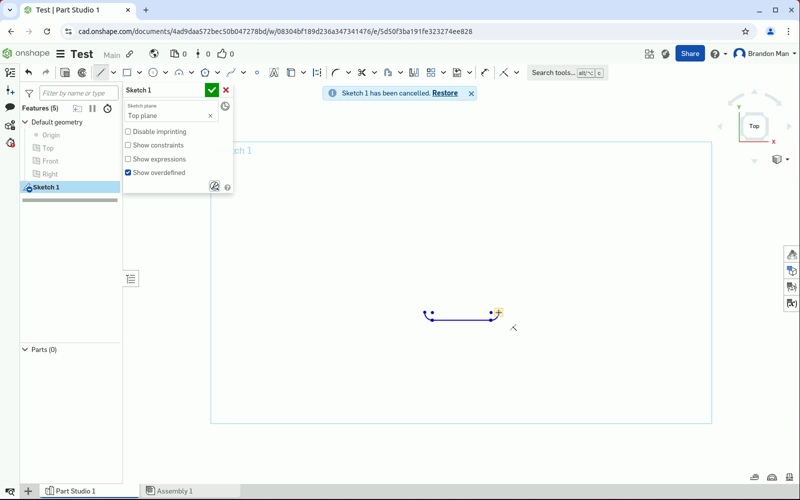
key_down(shift)
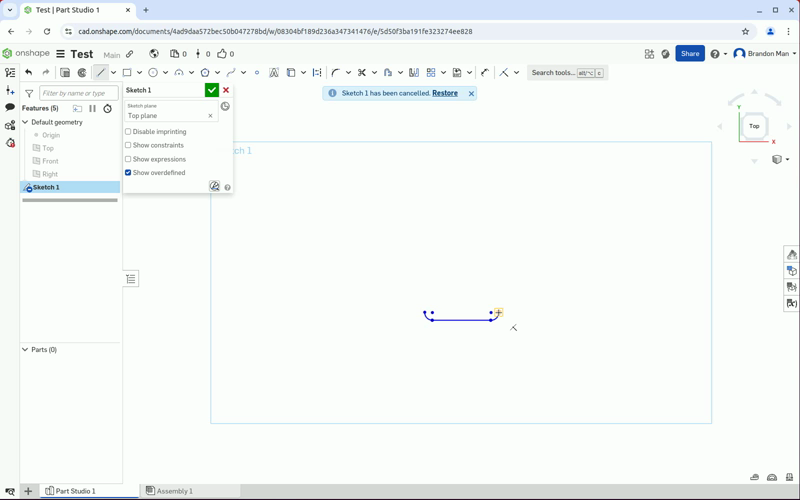
mouse_move(528, 312)
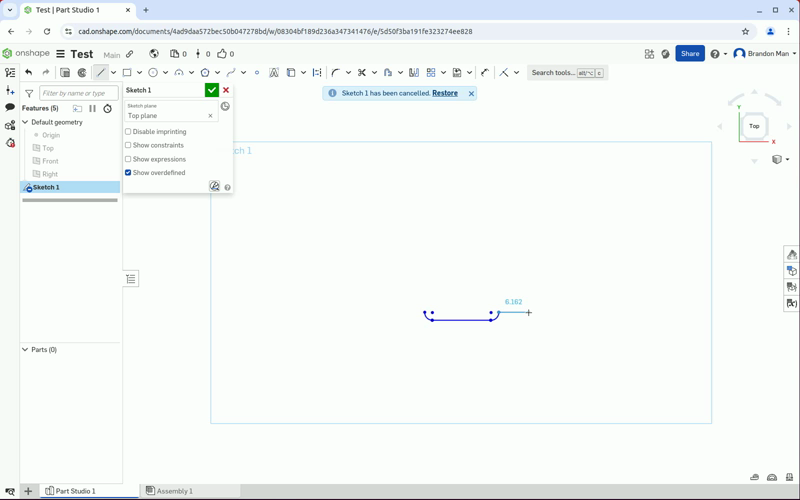
mouse_move(498, 253)
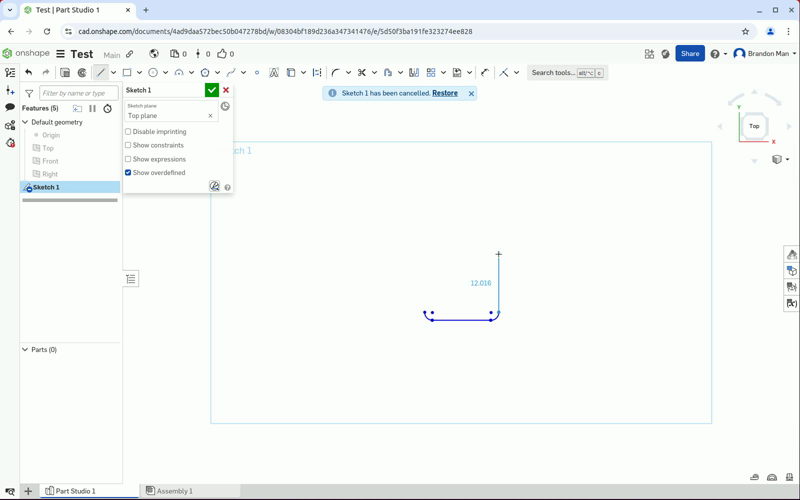
click(498, 253)
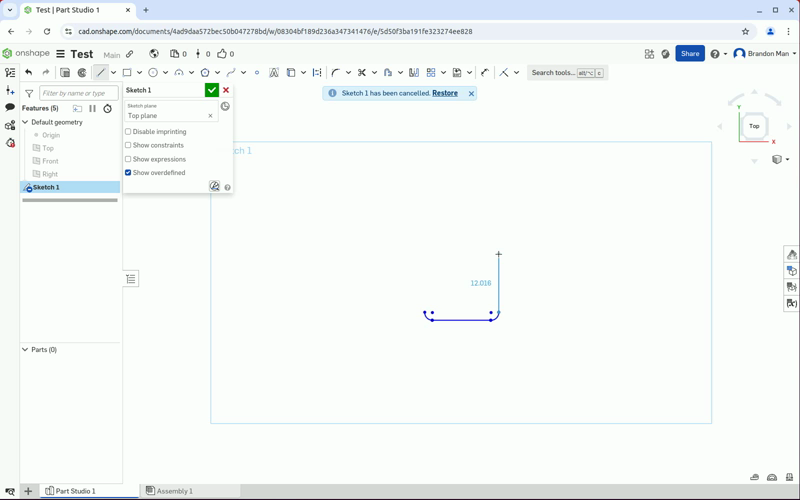
key_up(shift)
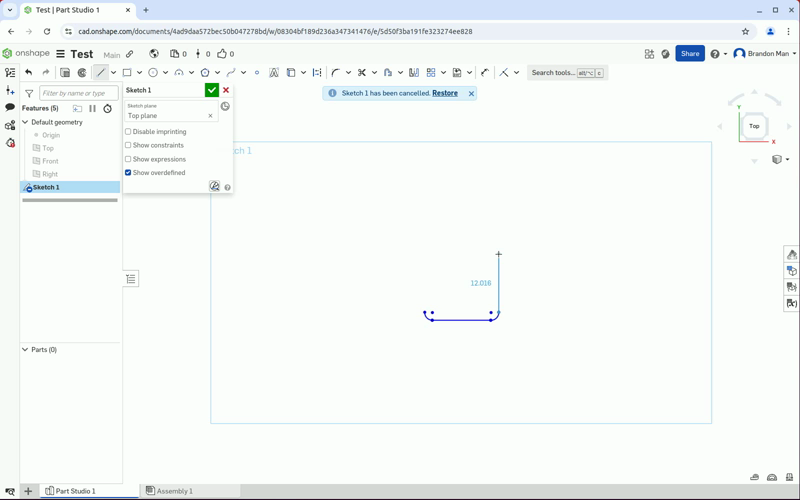
key(esc)
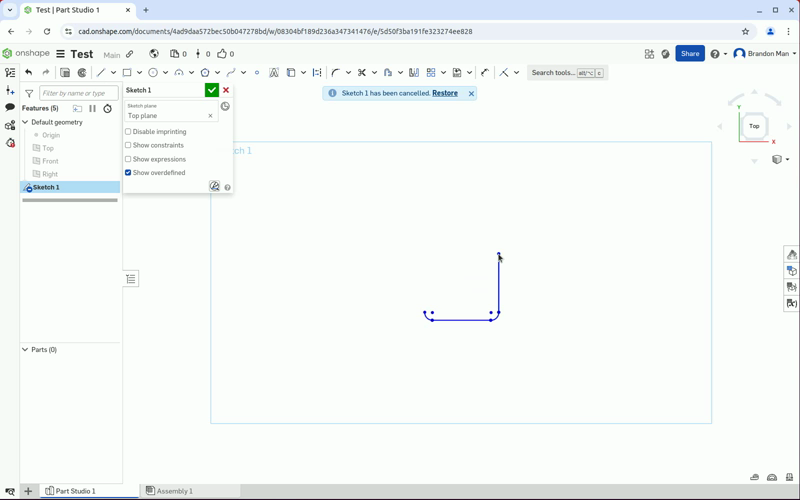
key(a)
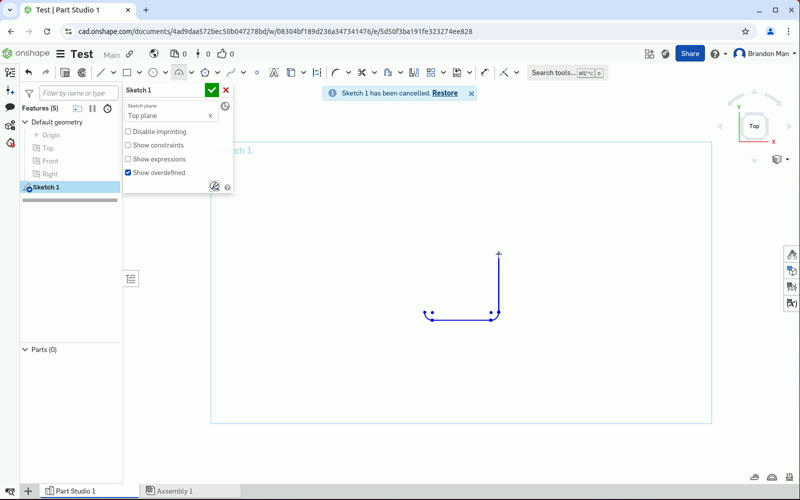
mouse_move(498, 253)
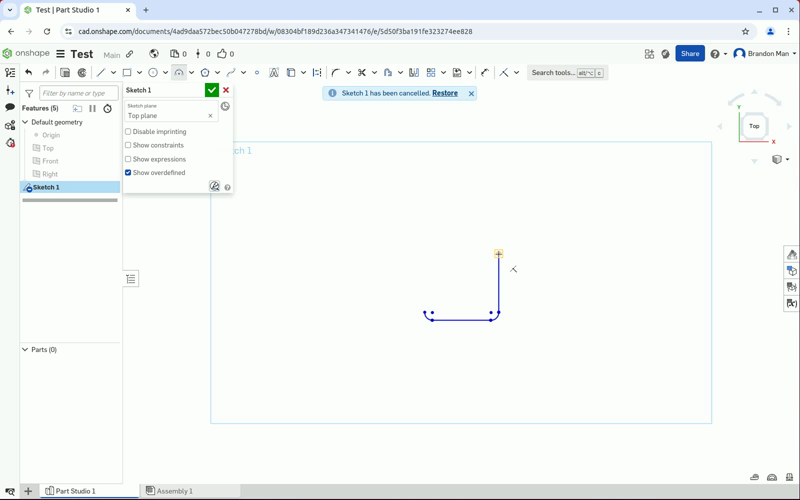
click(498, 253)
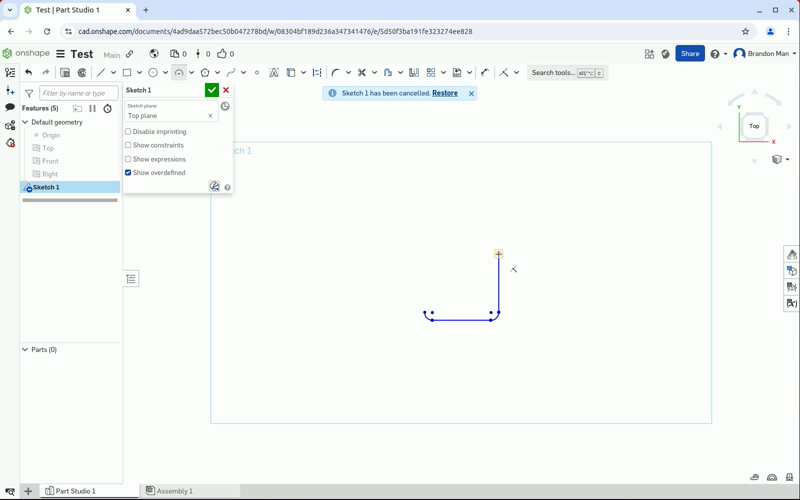
key_down(shift)
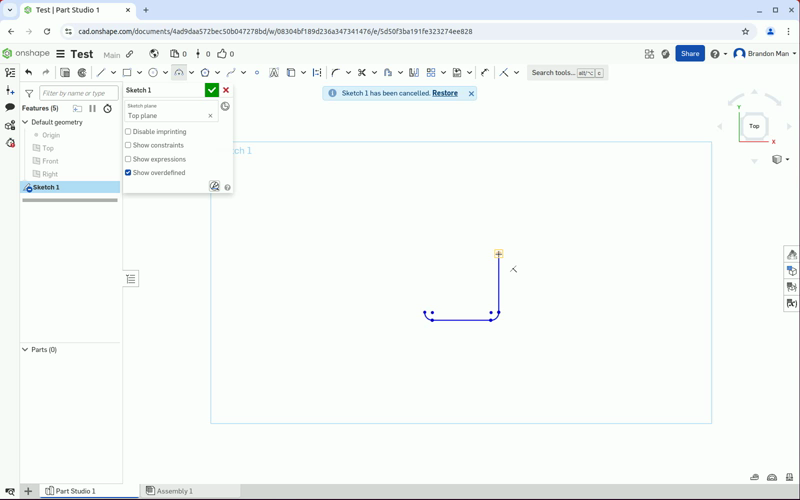
mouse_move(490, 245)
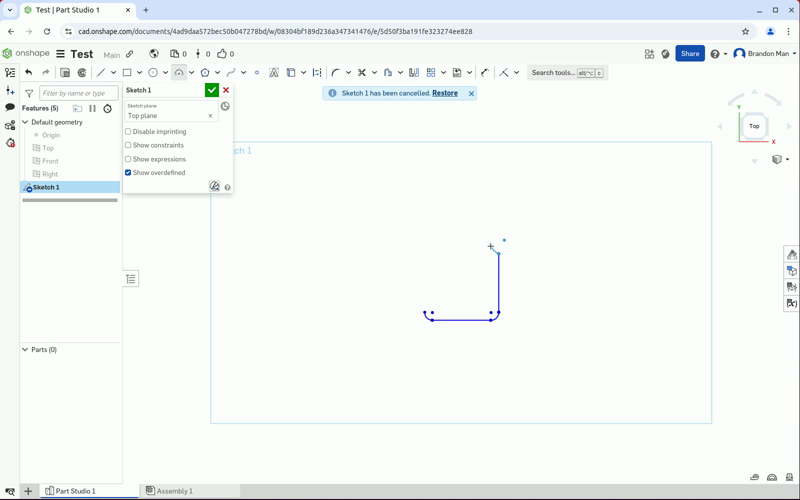
click(490, 245)
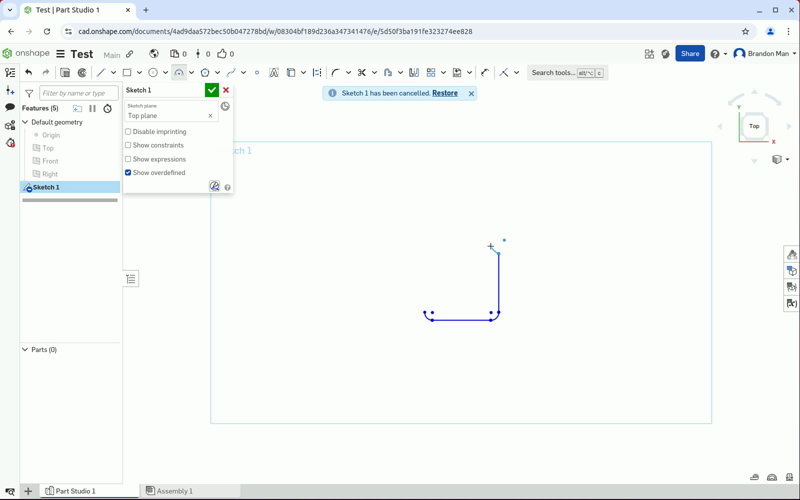
mouse_move(496, 248)
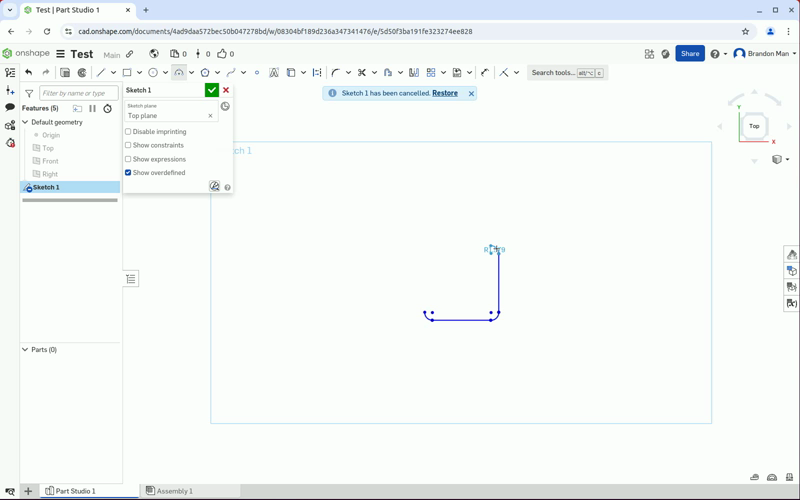
click(496, 248)
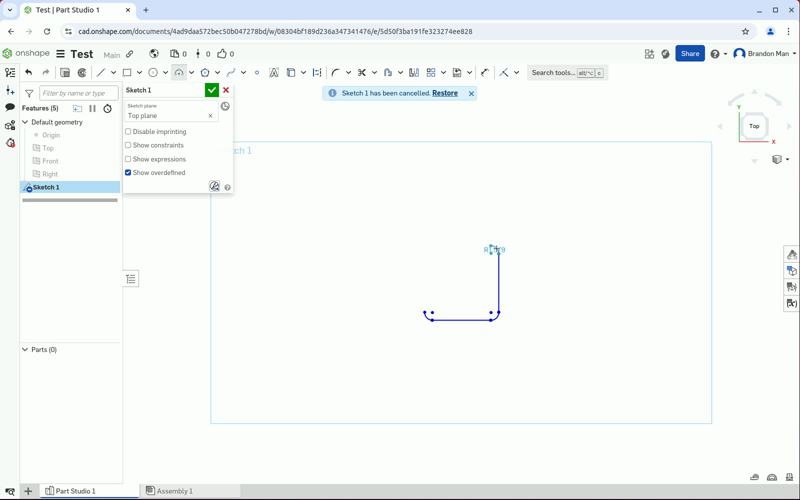
key_up(shift)
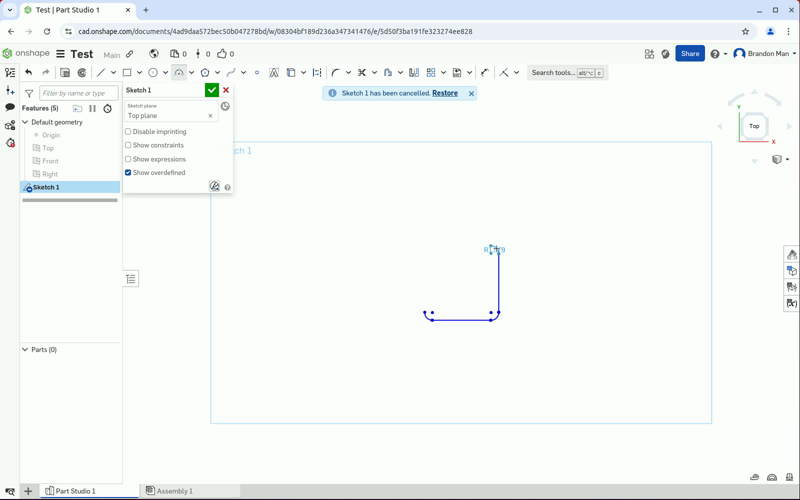
key(esc)
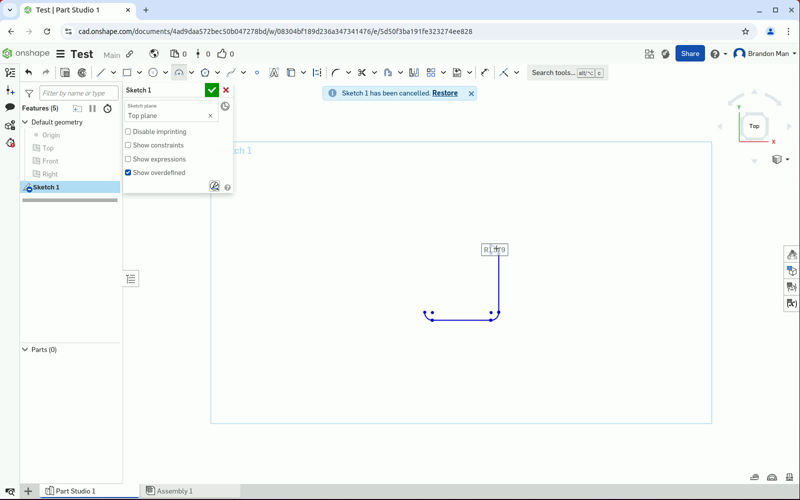
key(l)
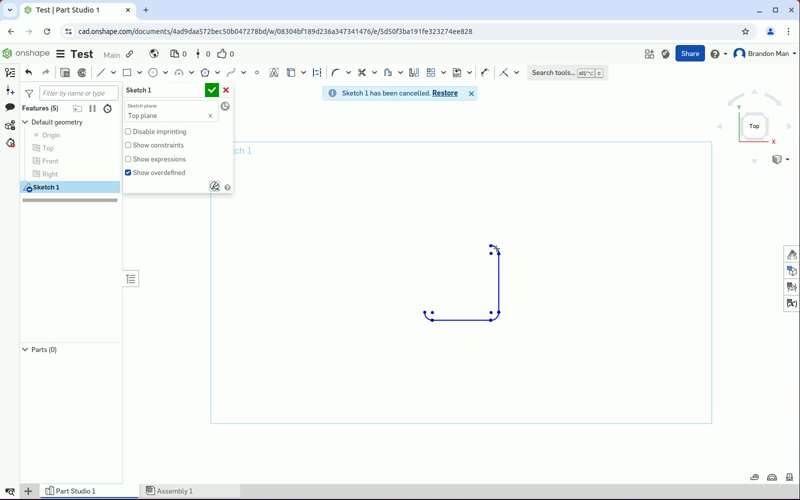
mouse_move(490, 245)
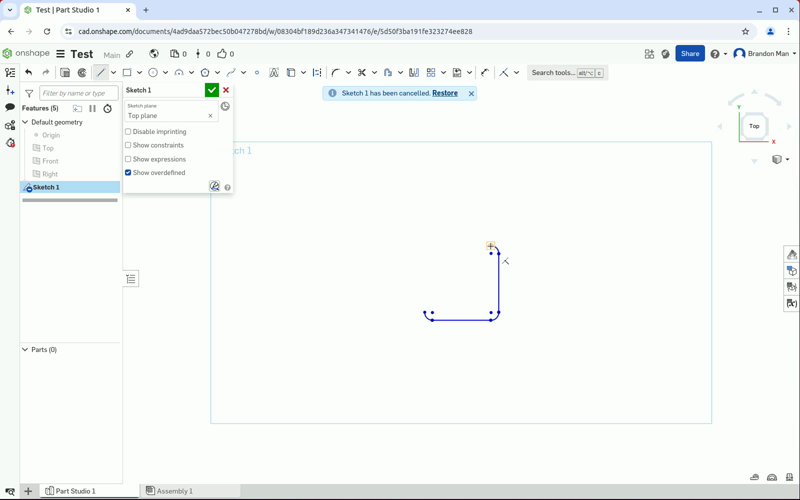
click(490, 245)
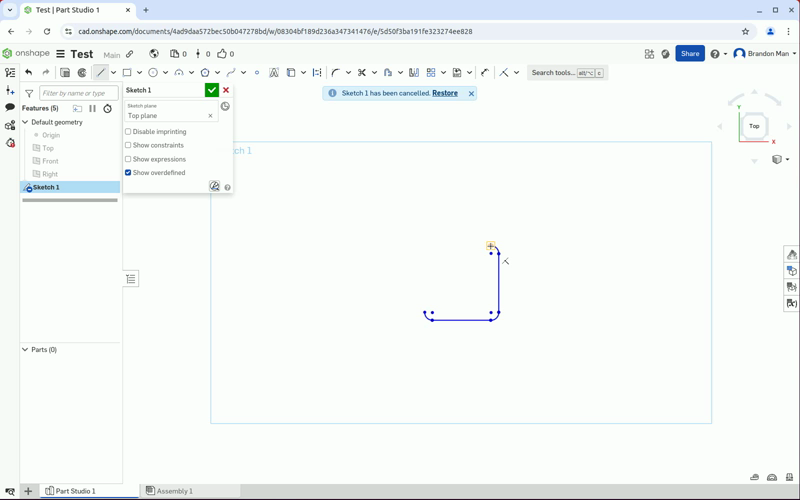
key_down(shift)
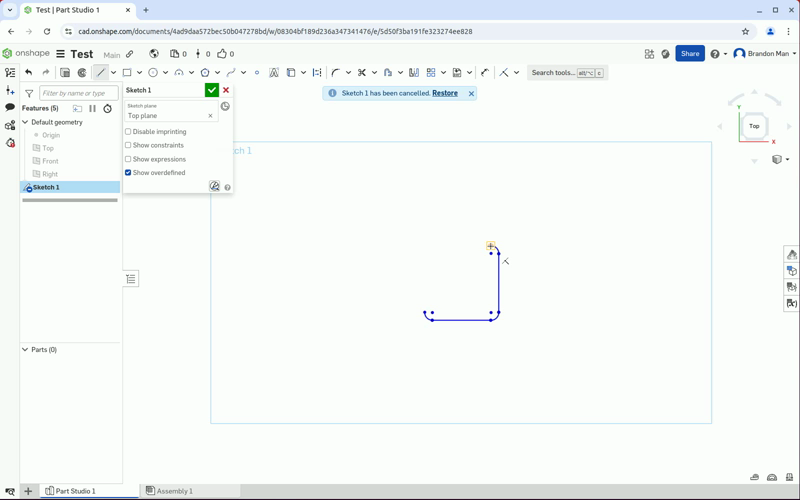
mouse_move(520, 245)
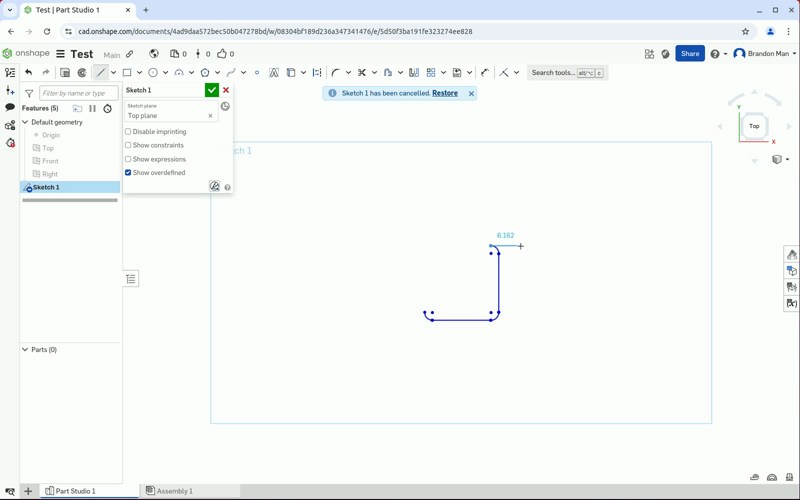
mouse_move(432, 245)
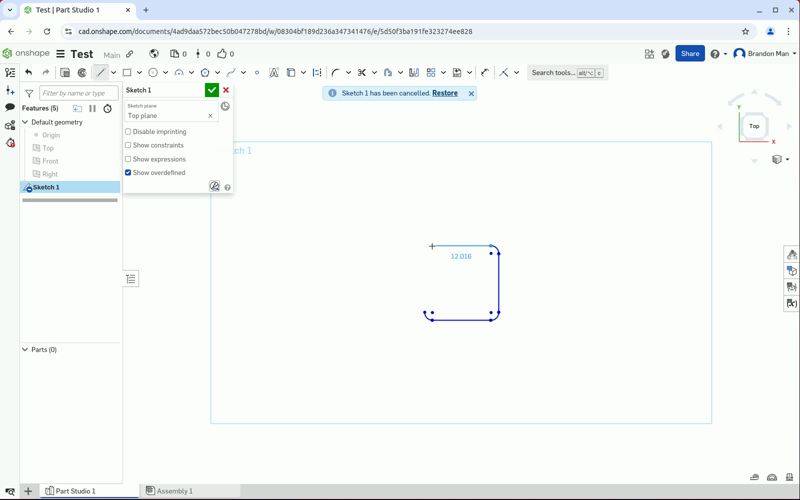
click(432, 245)
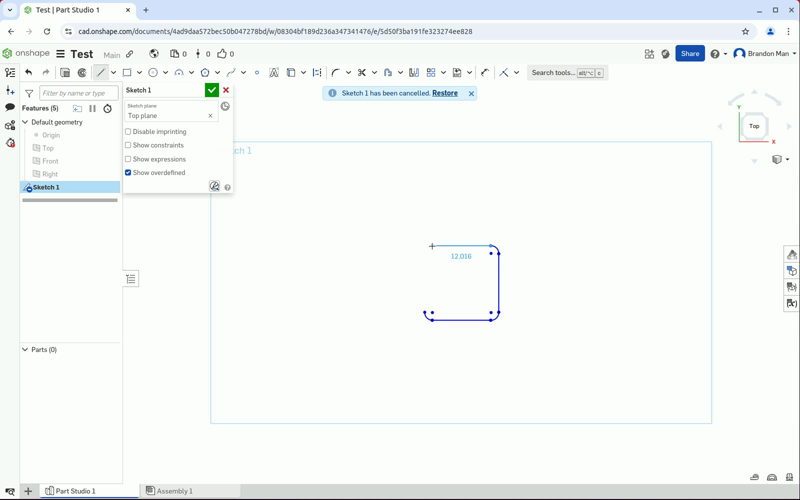
key_up(shift)
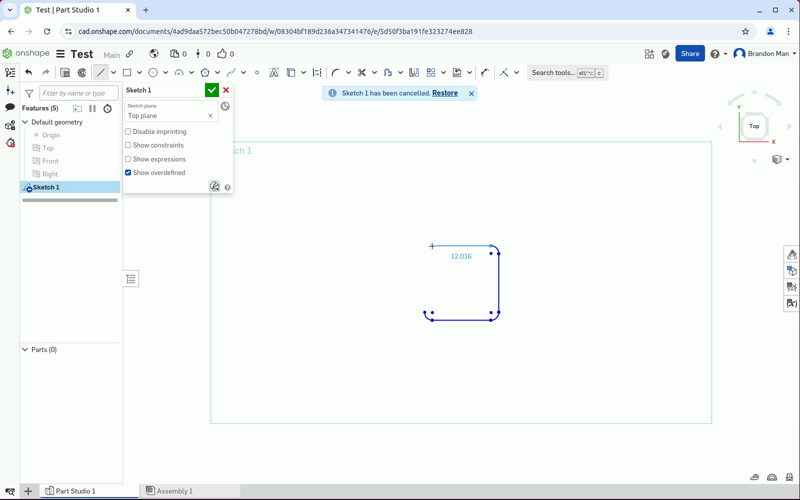
key(esc)
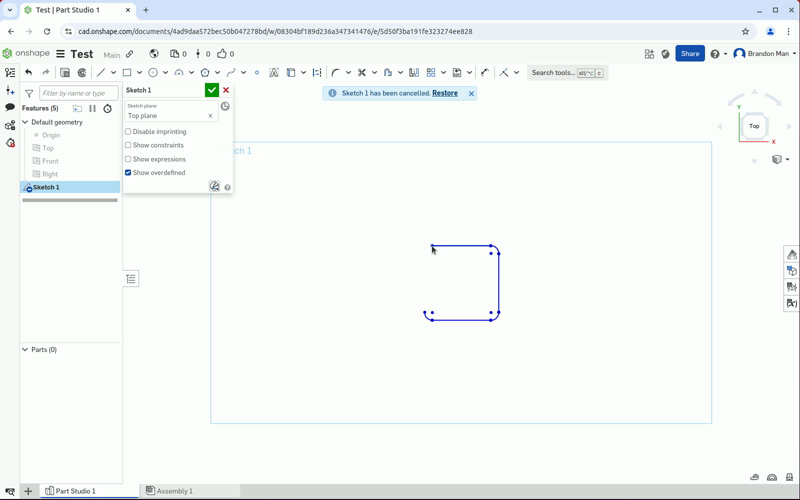
key(a)
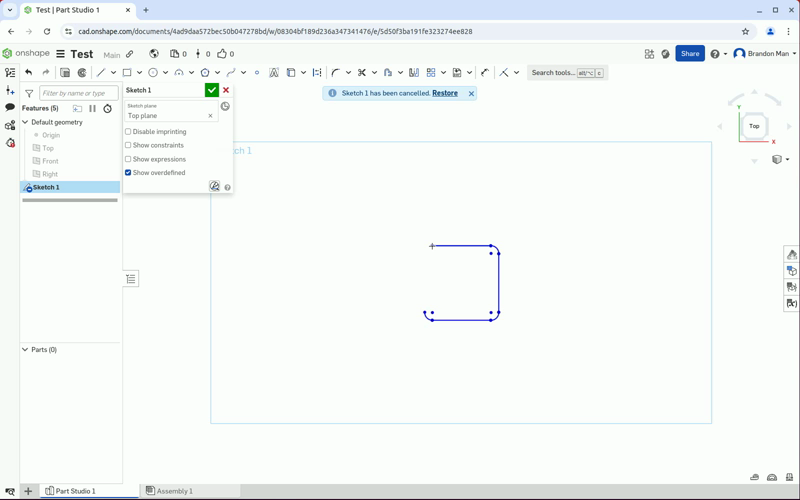
mouse_move(432, 245)
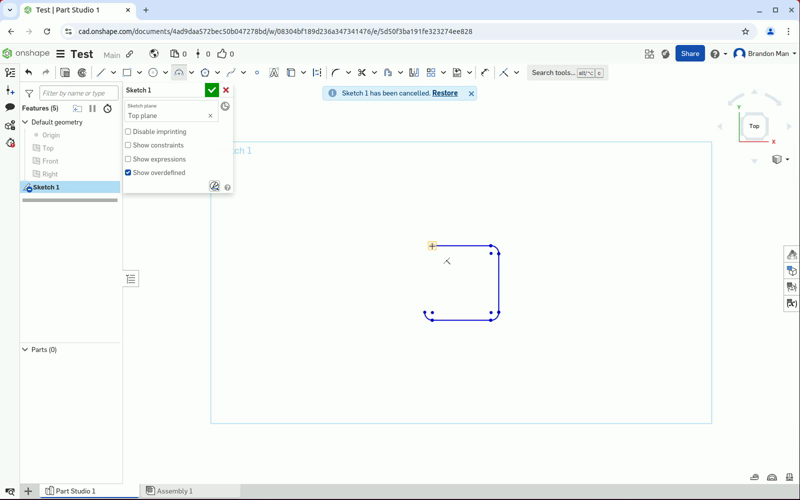
click(432, 245)
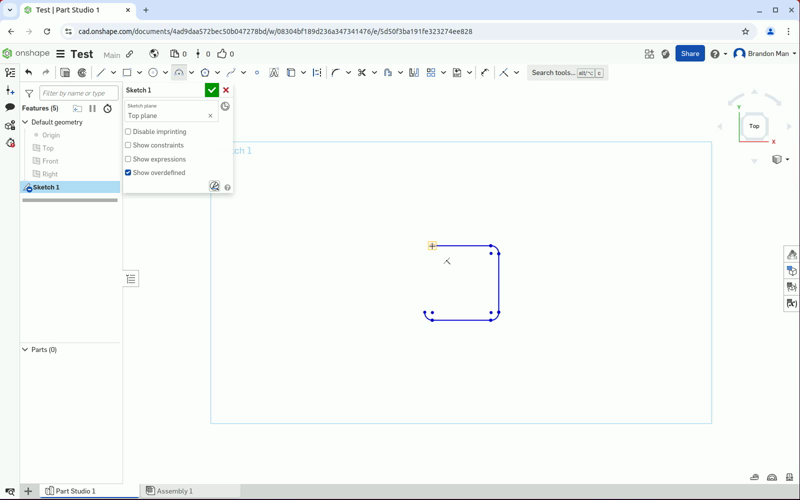
key_down(shift)
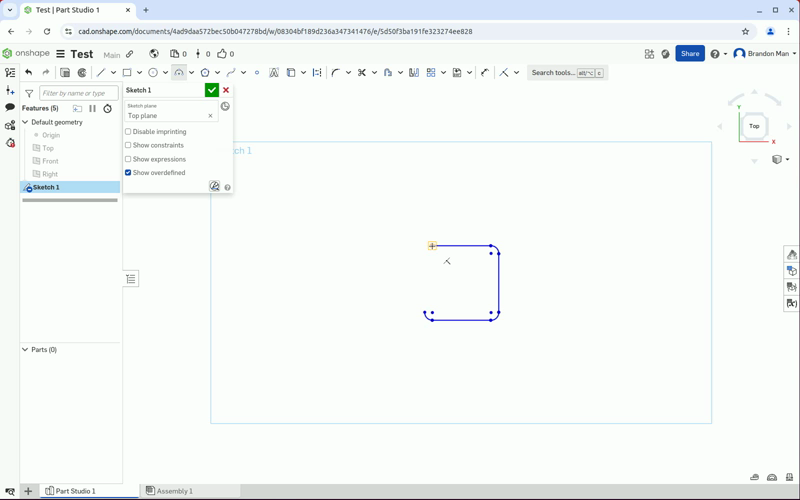
mouse_move(424, 253)
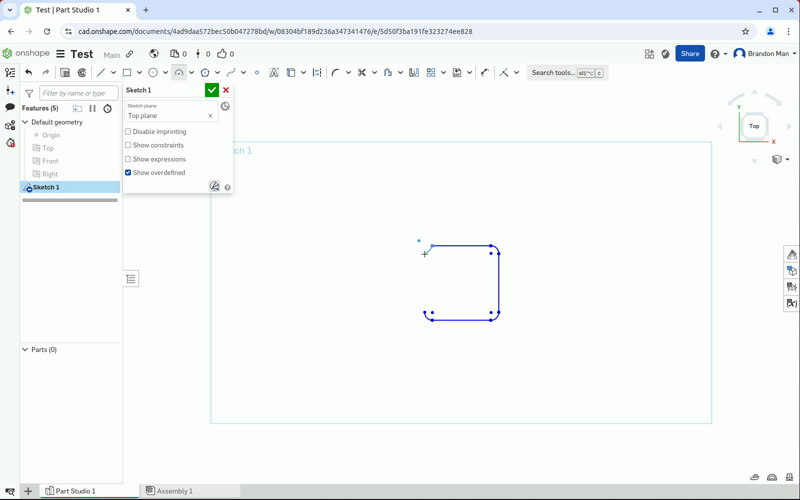
click(424, 253)
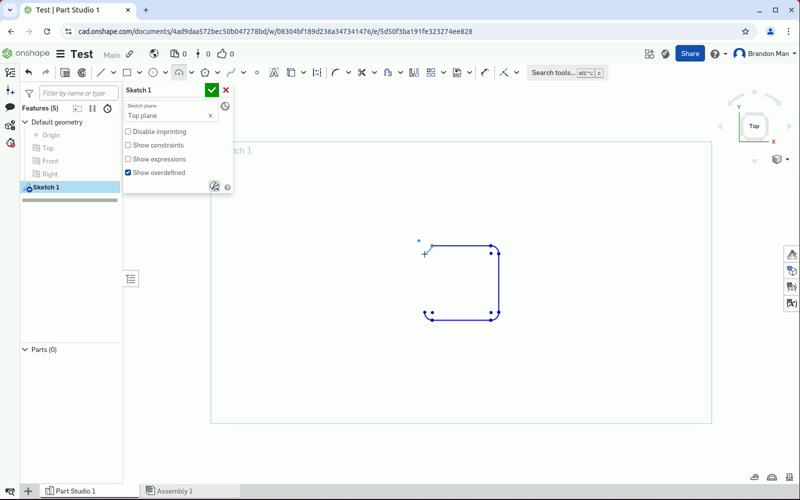
mouse_move(426, 248)
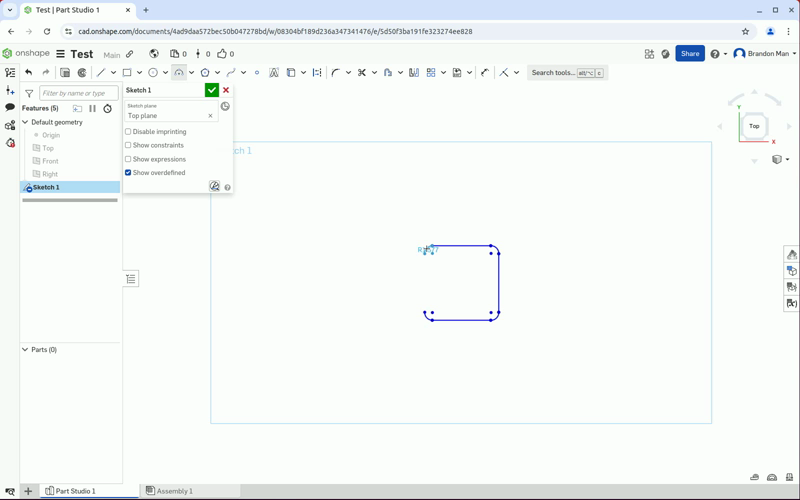
click(426, 248)
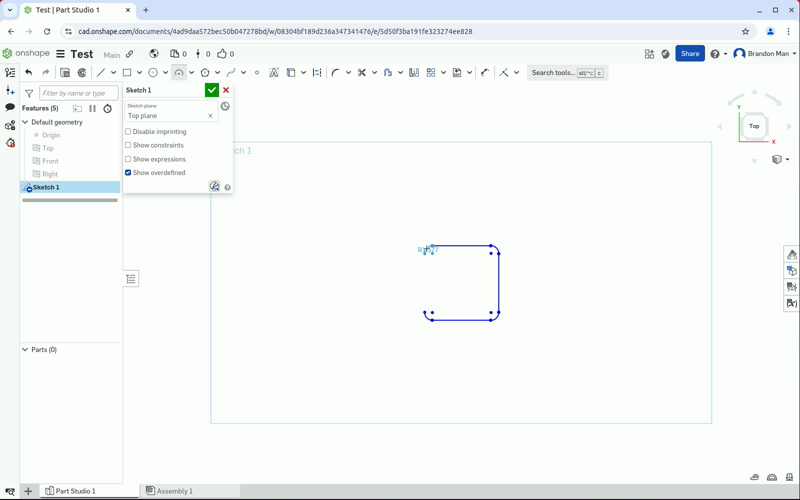
key_up(shift)
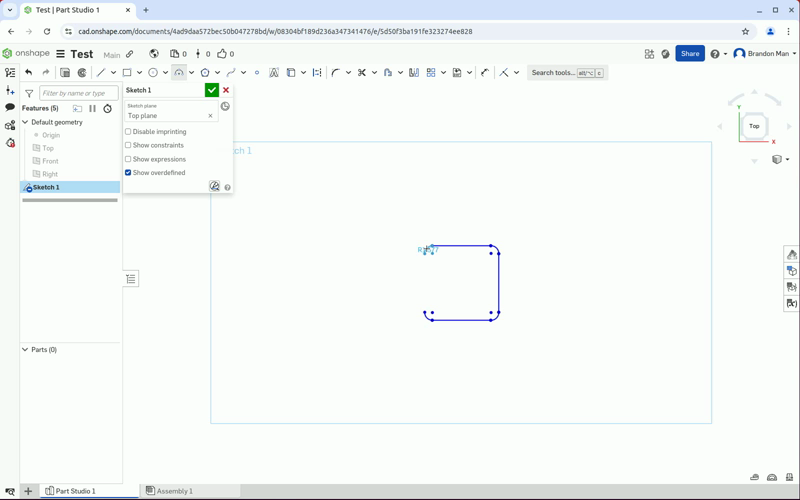
key(esc)
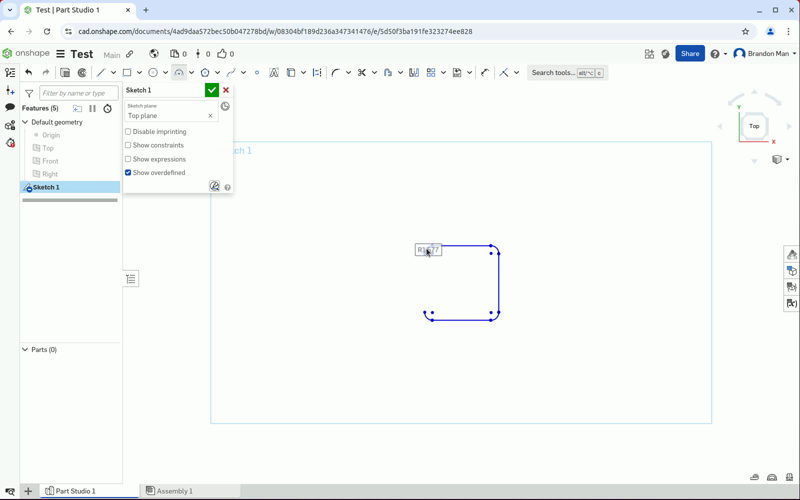
key(l)
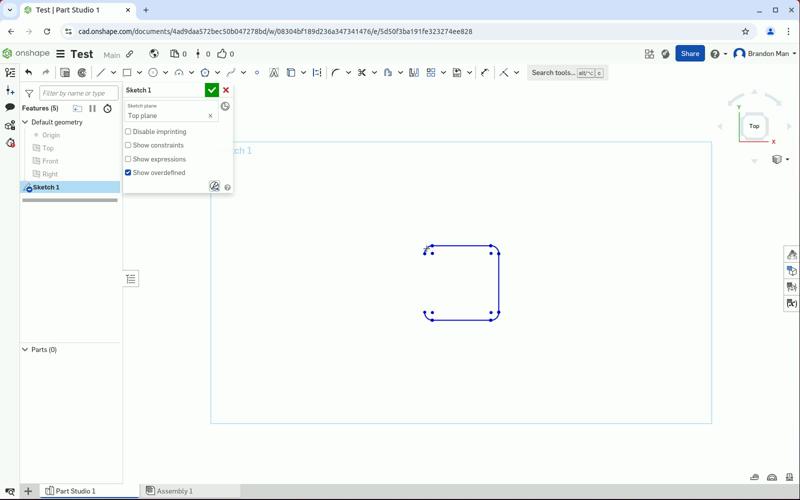
mouse_move(424, 253)
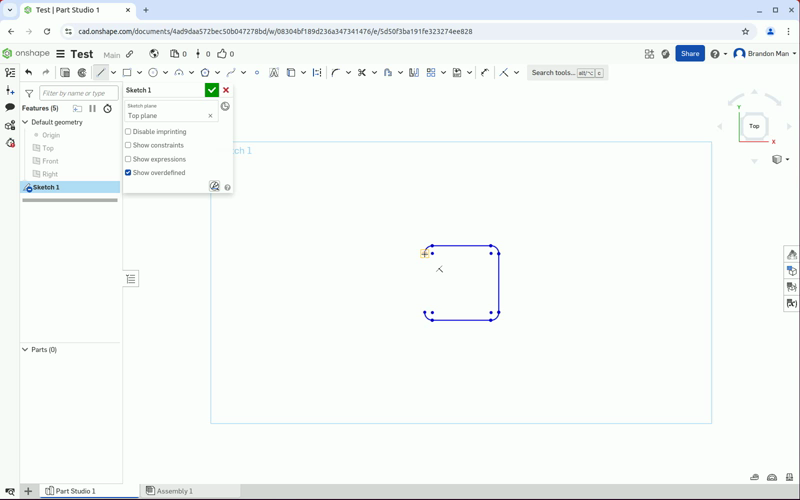
click(424, 253)
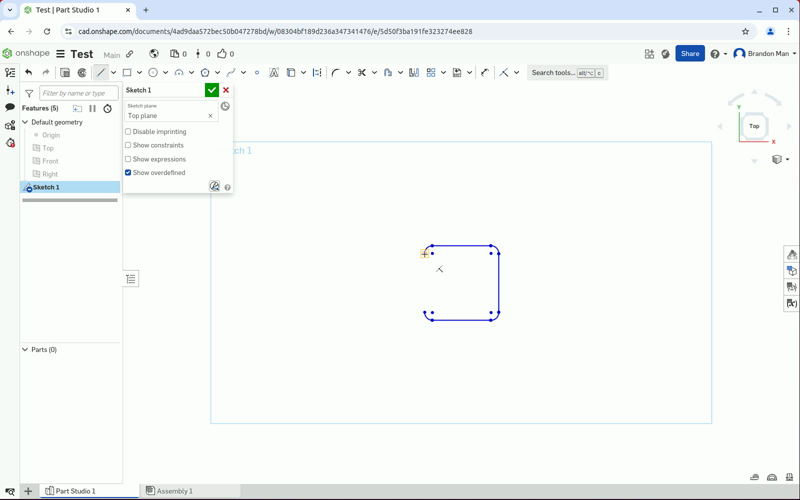
mouse_move(454, 253)
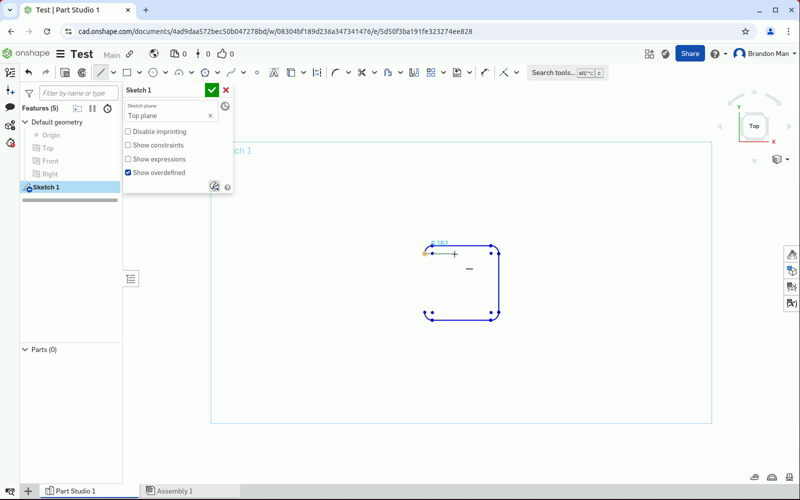
key_down(shift)
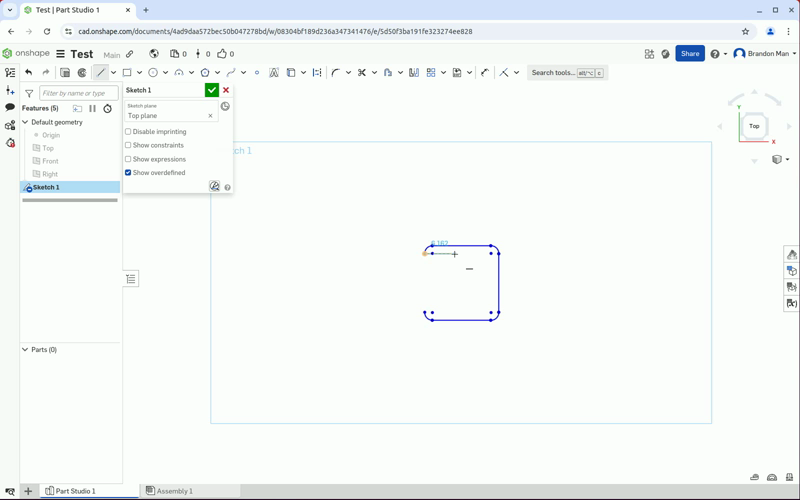
mouse_move(424, 312)
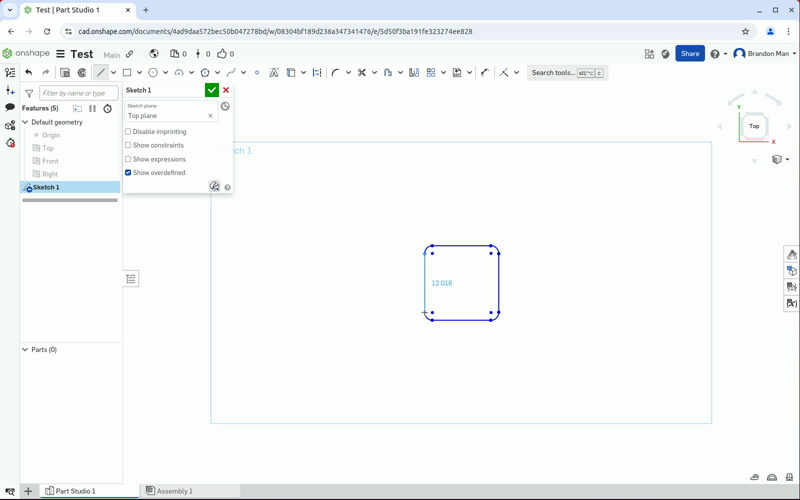
key_up(shift)
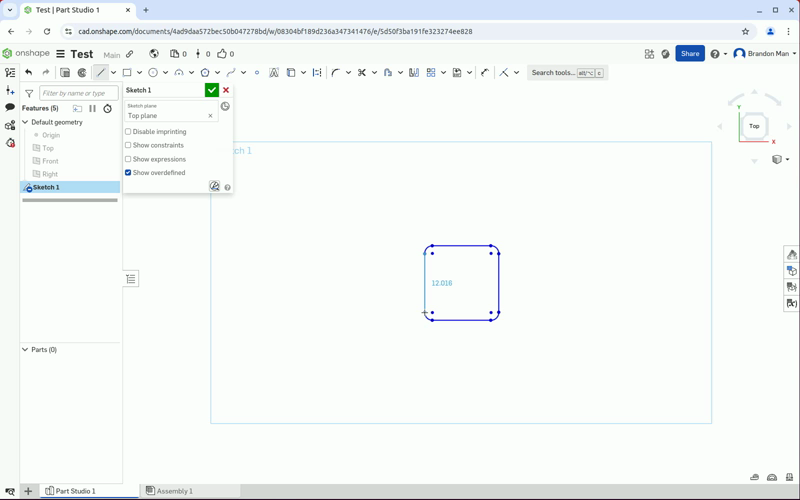
click(424, 312)
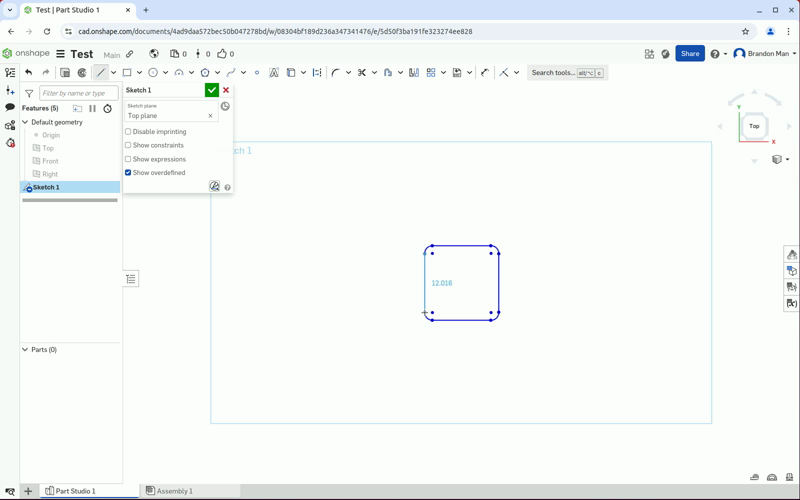
key(esc)
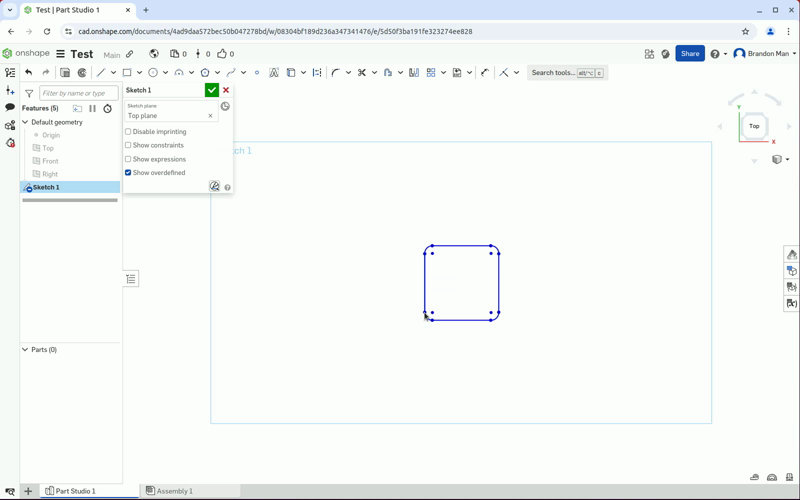
key(c)
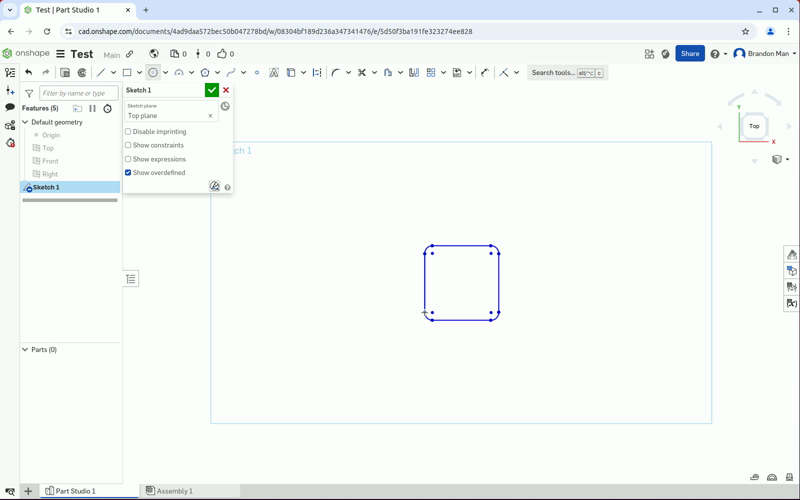
key_down(shift)
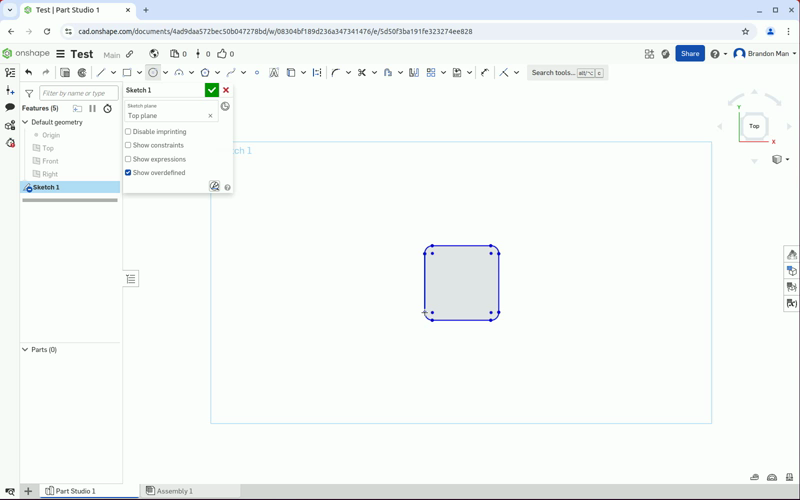
mouse_move(461, 283)
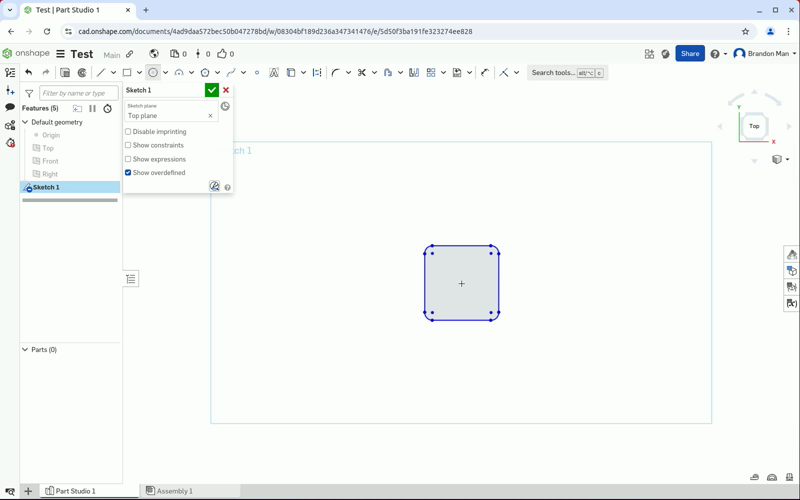
click(461, 283)
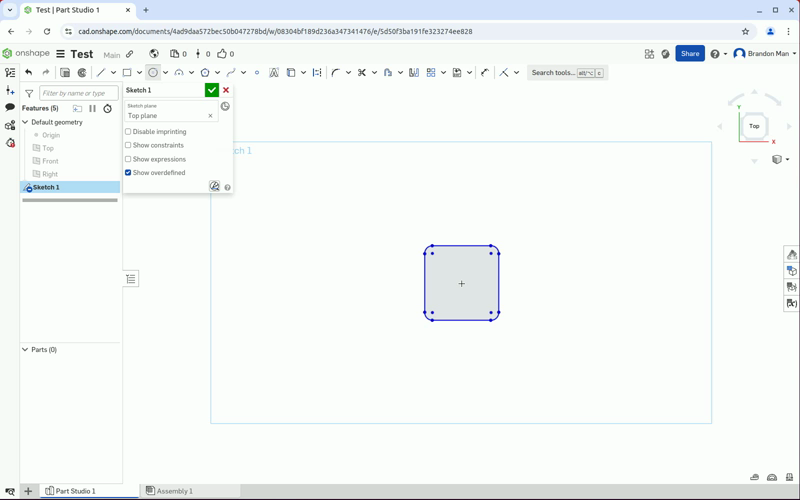
key_up(shift)
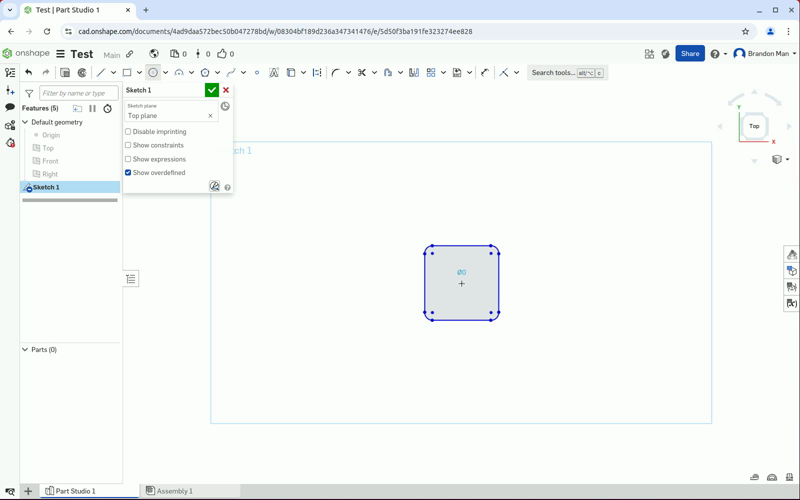
mouse_move(498, 283)
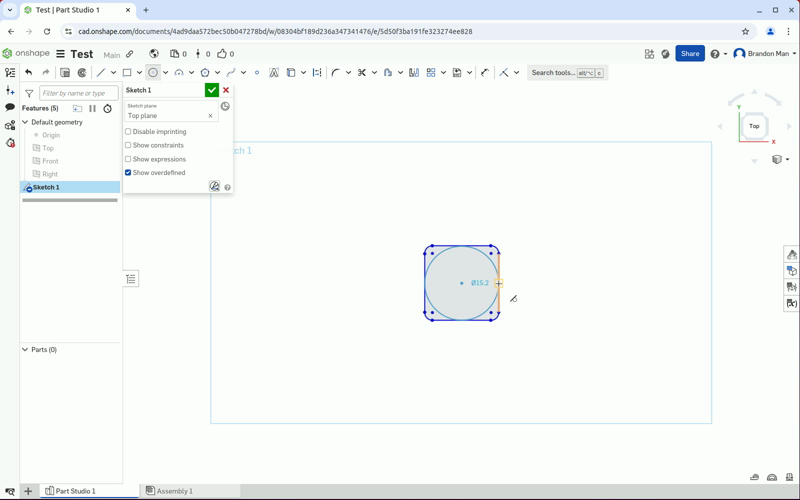
click(498, 283)
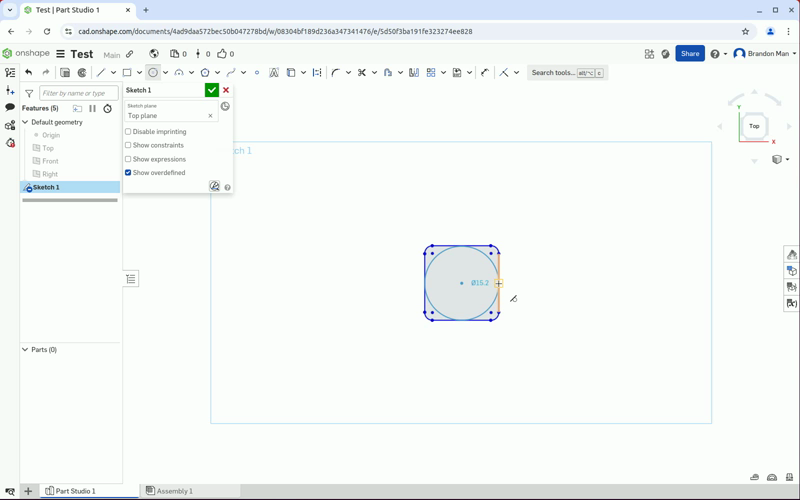
key(esc)
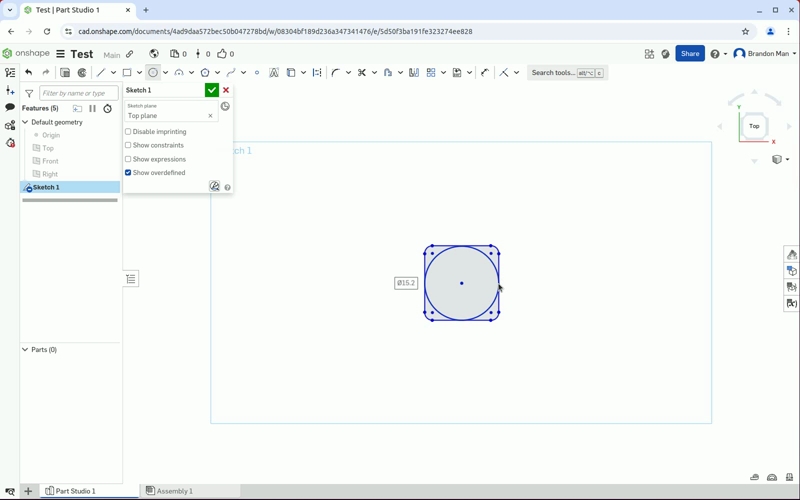
mouse_move(431, 316)
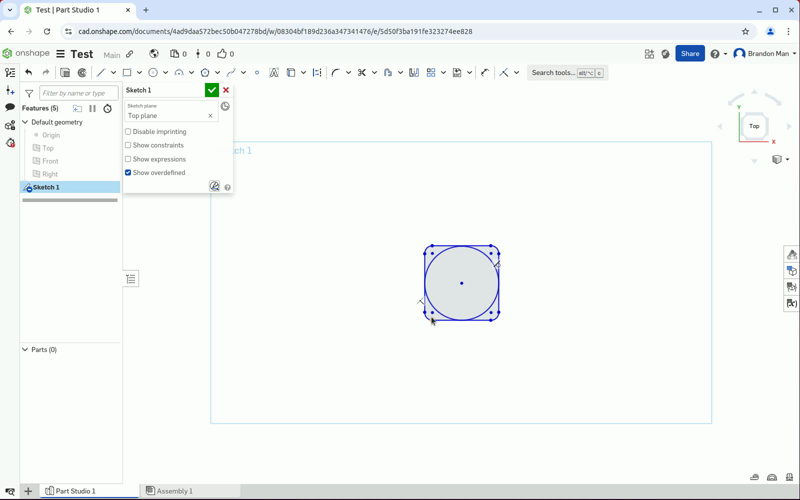
scroll(6)
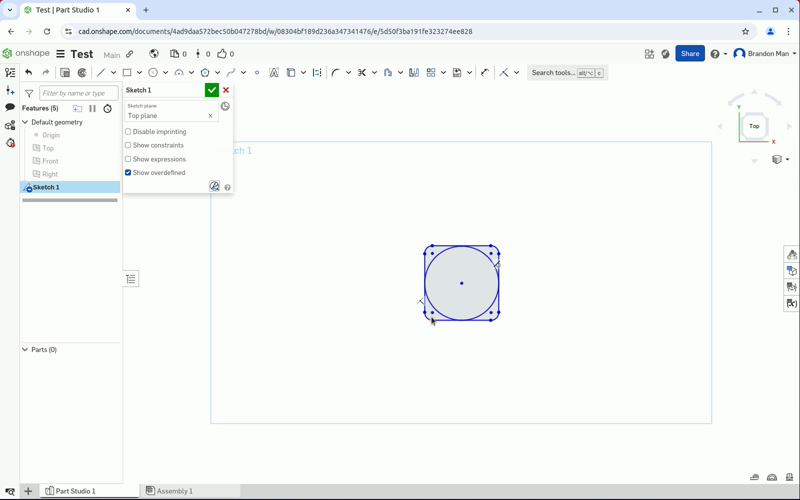
scroll(6)
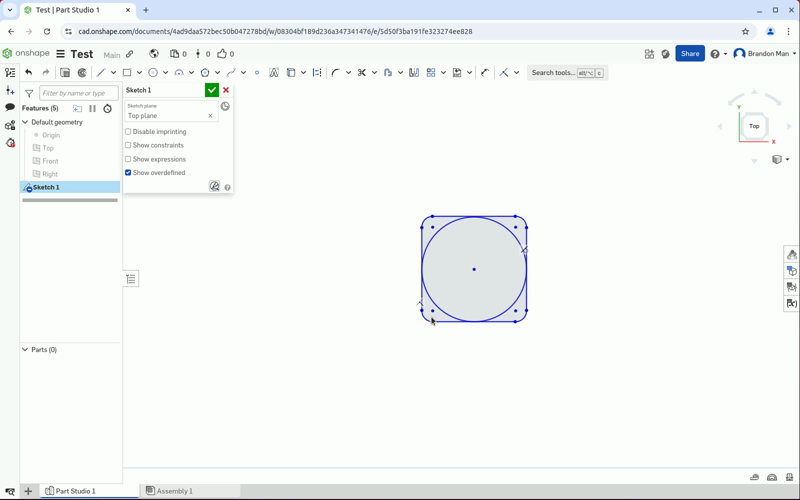
scroll(6)
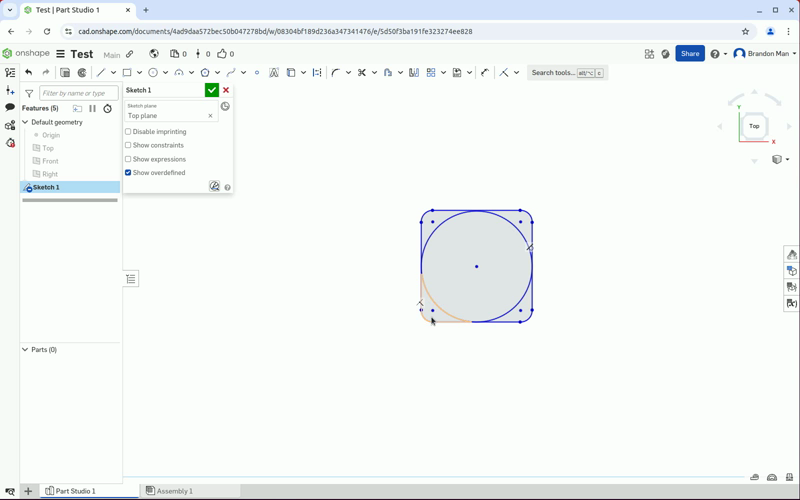
scroll(6)
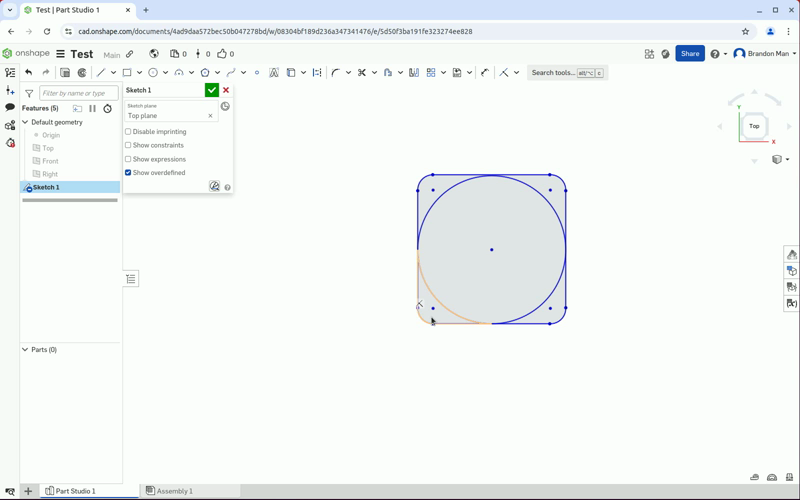
scroll(6)
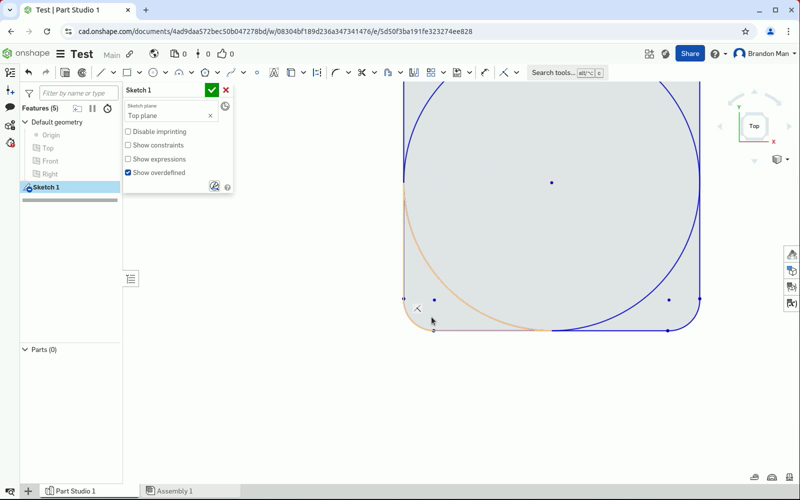
scroll(6)
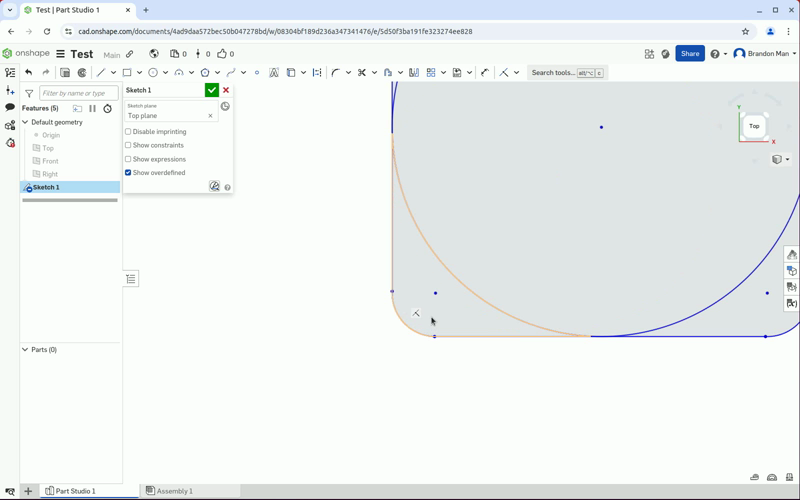
scroll(6)
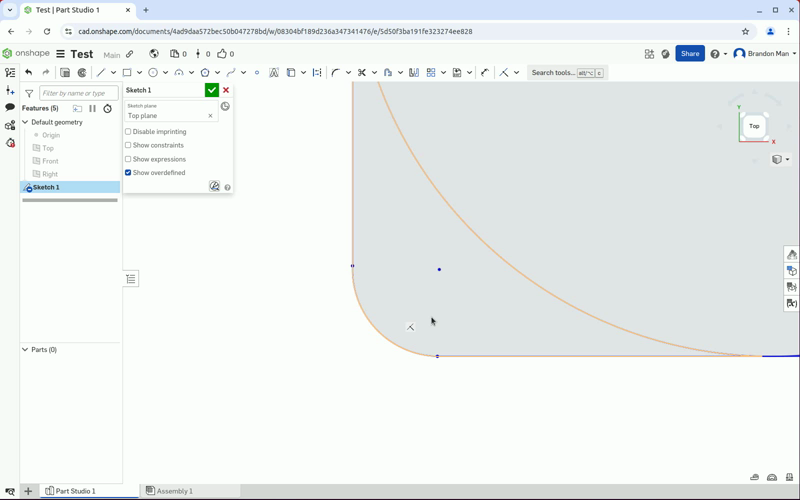
click(431, 316)
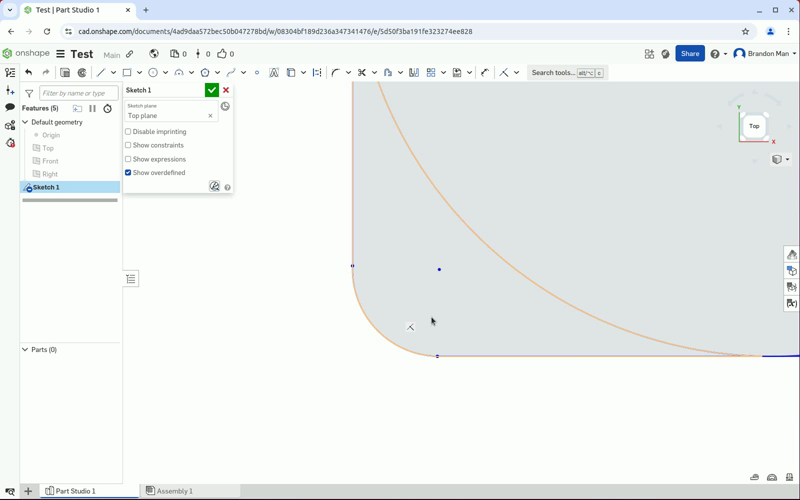
scroll(-6)
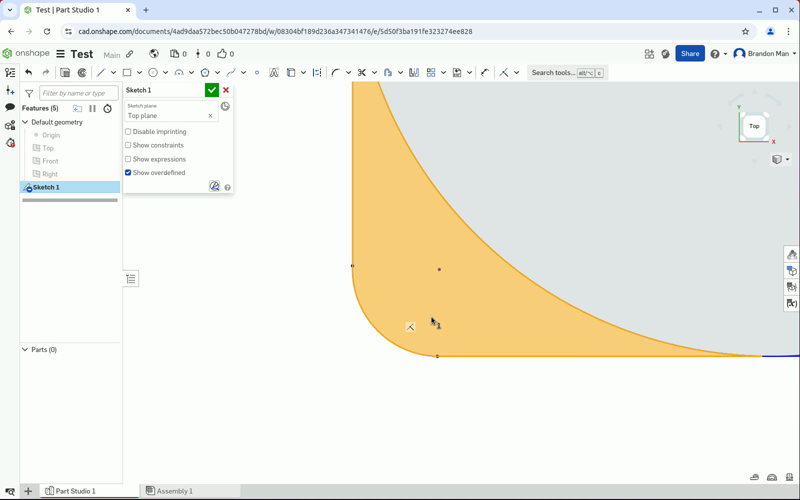
scroll(-6)
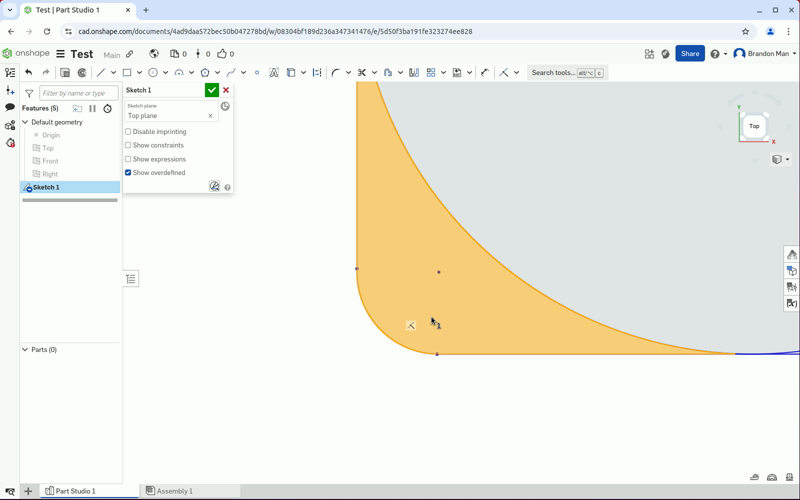
scroll(-6)
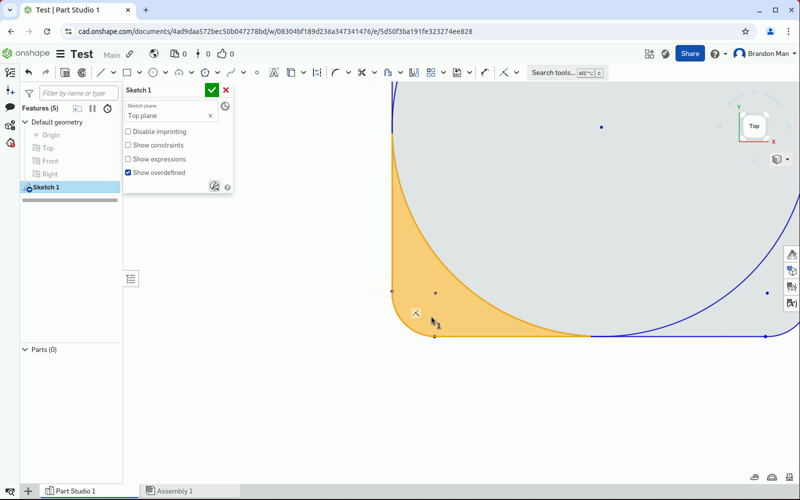
scroll(-6)
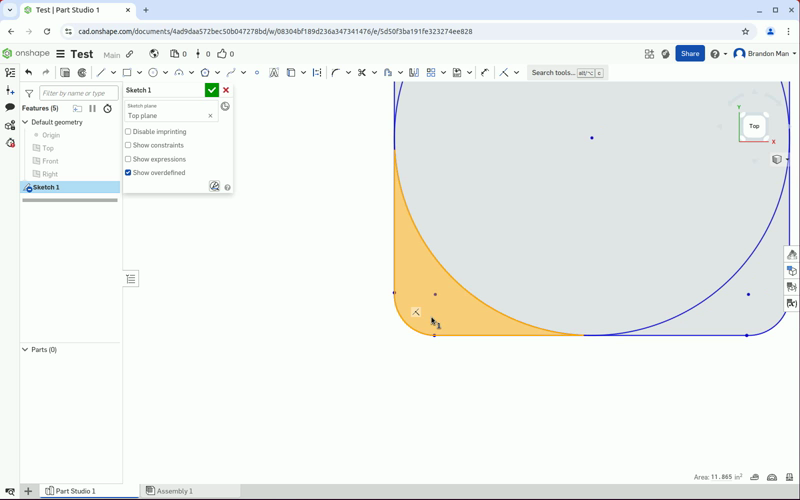
scroll(-6)
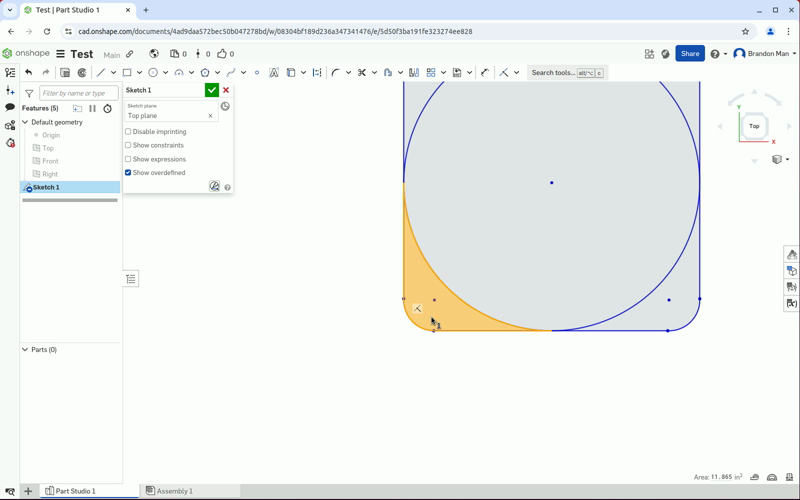
scroll(-6)
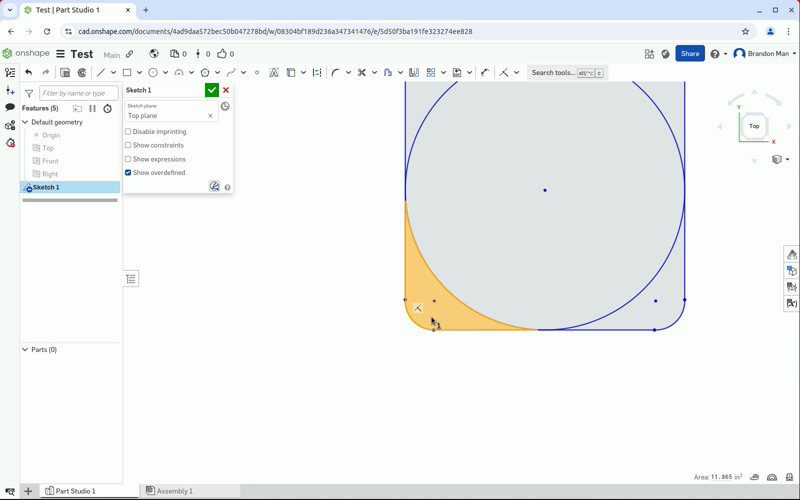
scroll(-6)
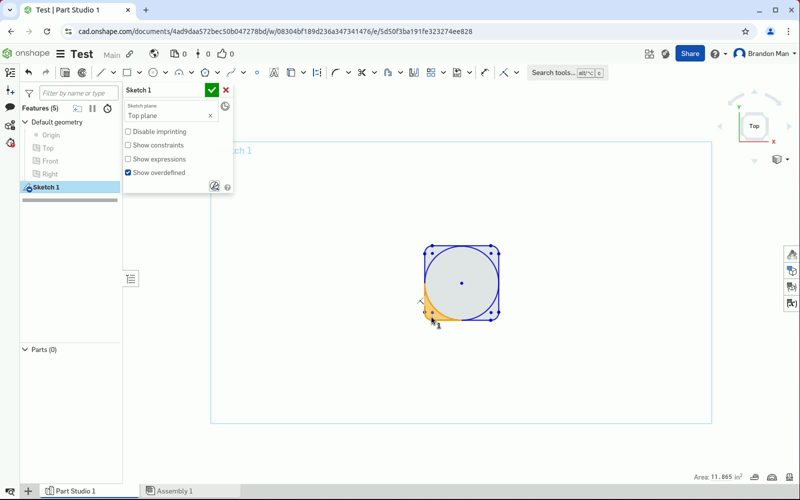
mouse_move(73, 352)
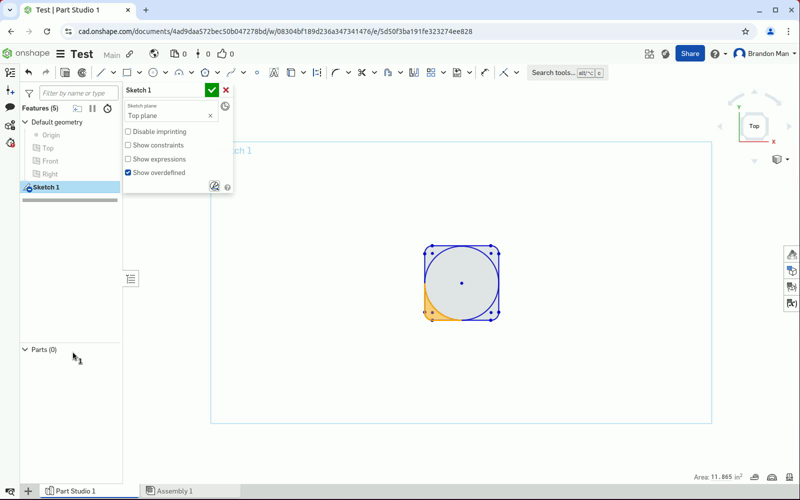
key(shift+y)
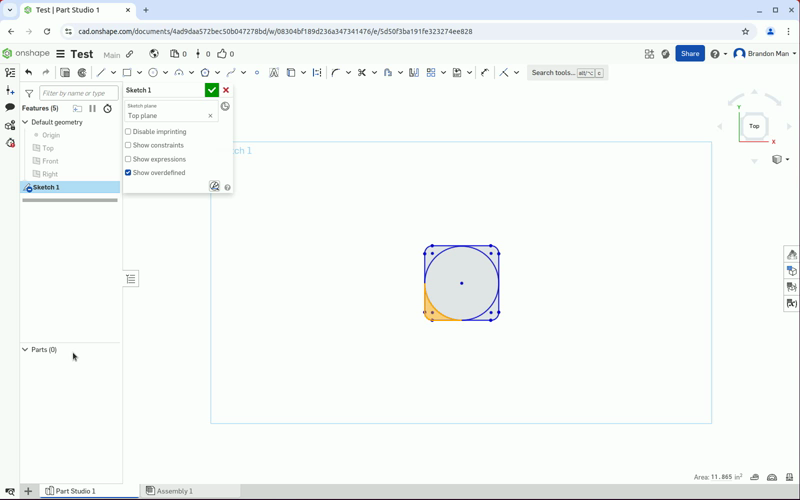
key(shift+e)
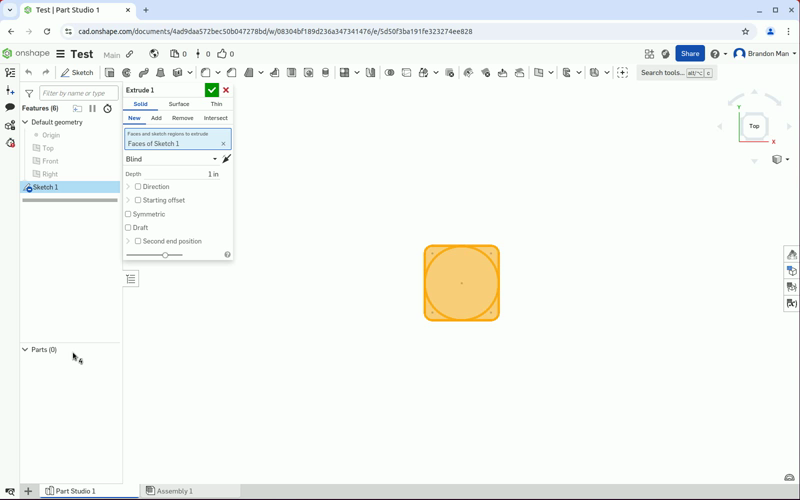
mouse_move(143, 106)
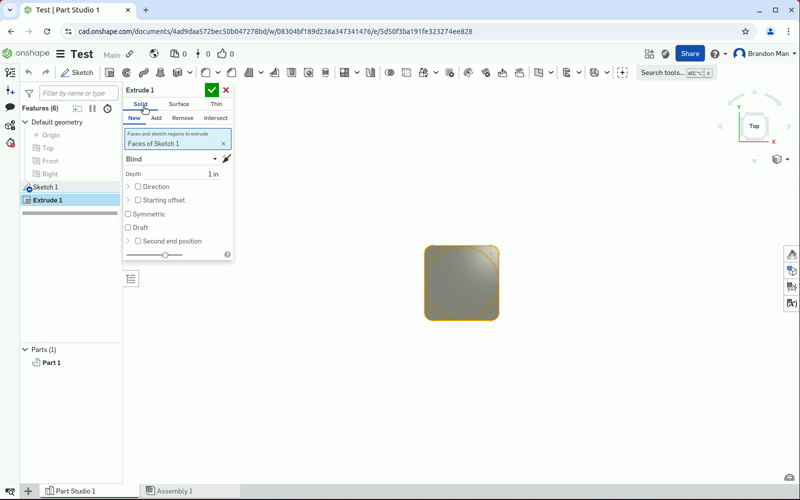
click(143, 106)
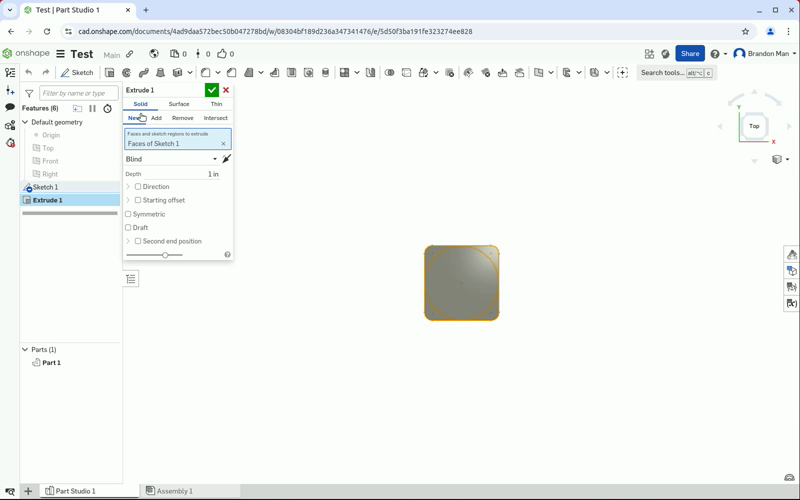
mouse_move(137, 120)
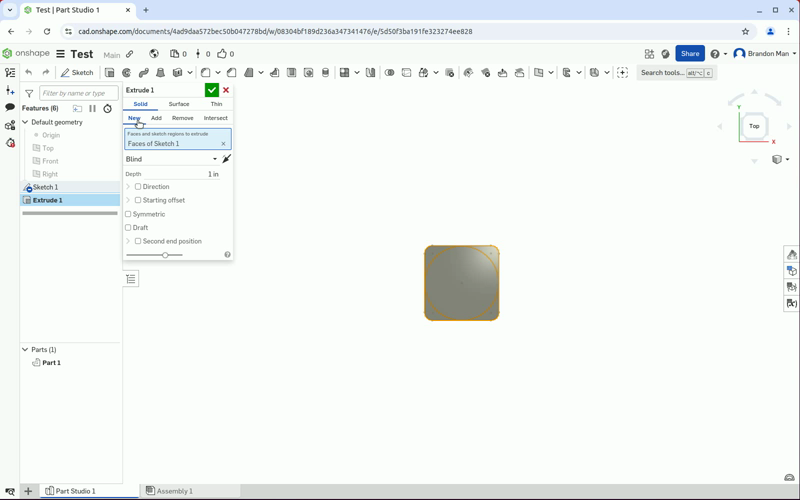
click(137, 120)
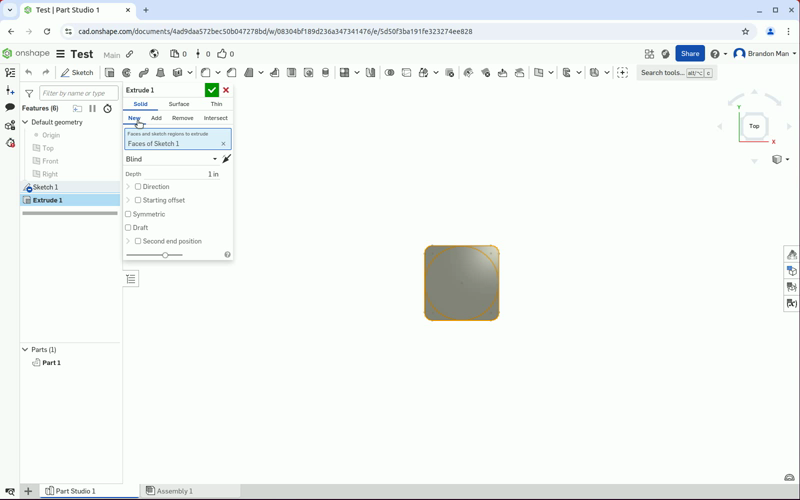
key(tab, 4)
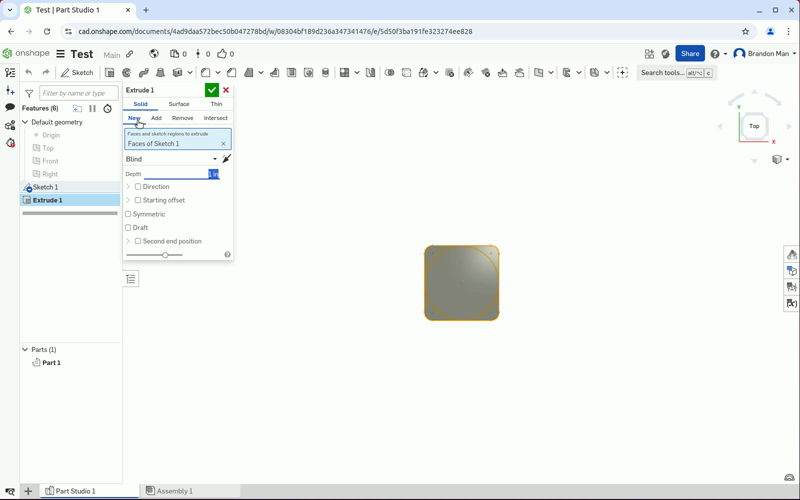
text(3.129)
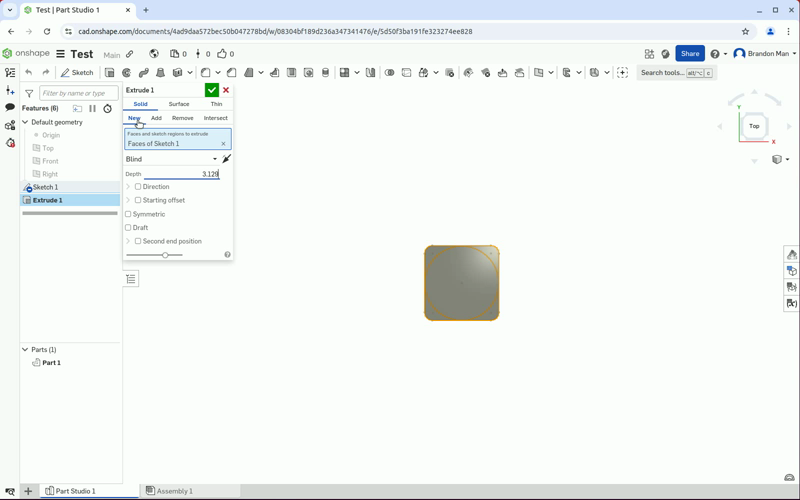
key(enter)
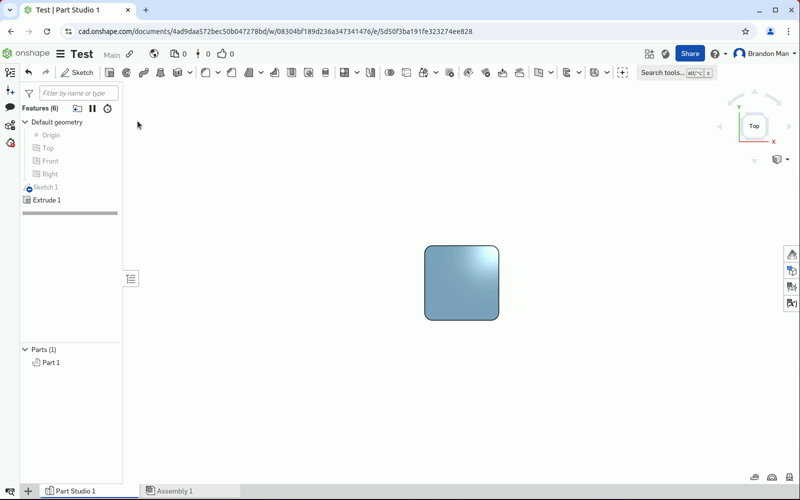
key(shift+h)
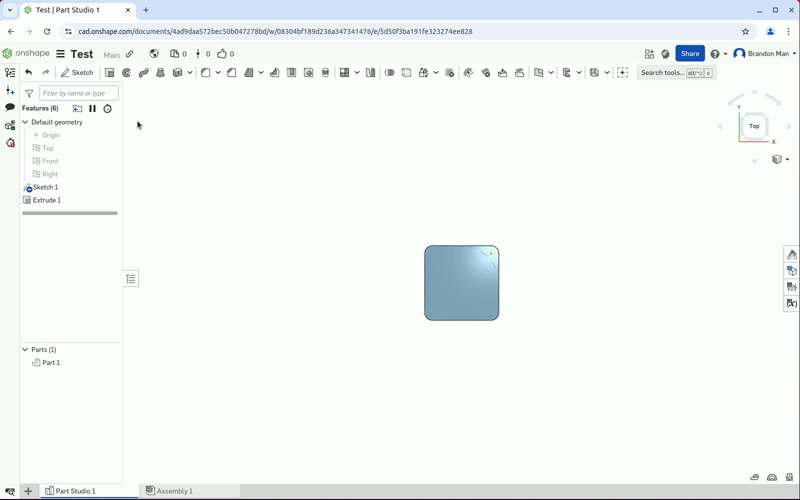
key(shift+h)
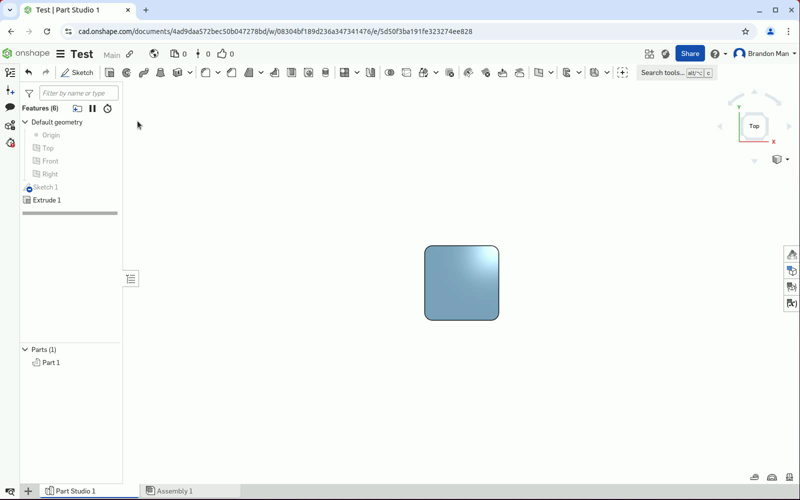
mouse_move(73, 189)
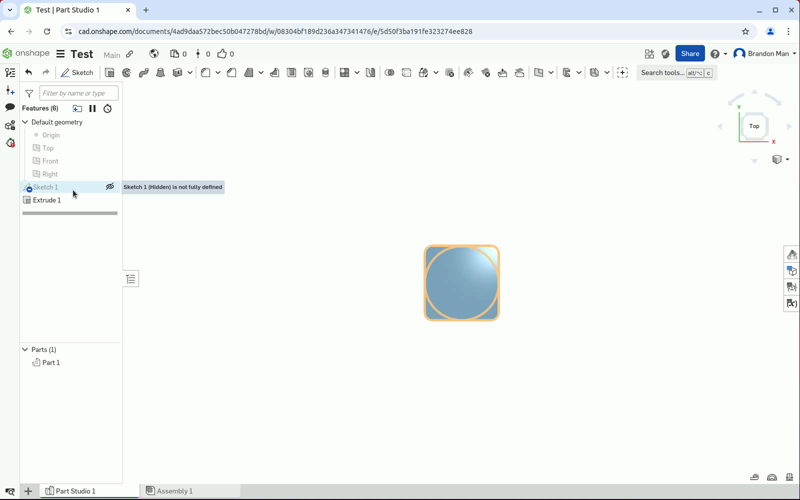
click(73, 189)
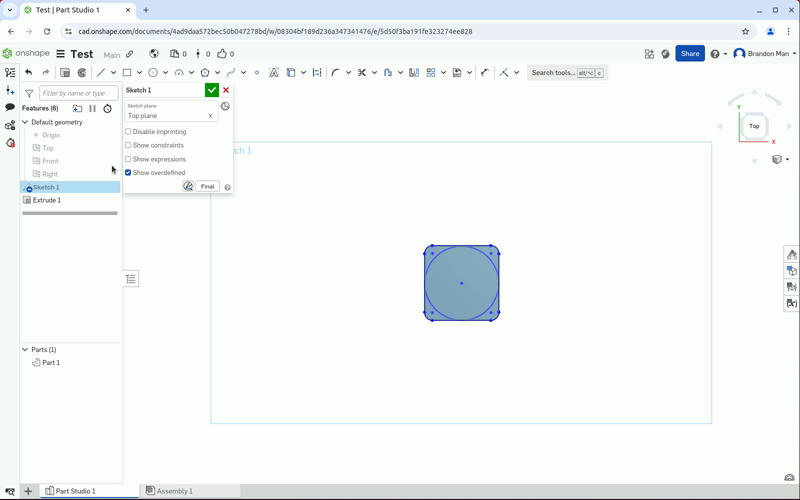
mouse_move(229, 92)
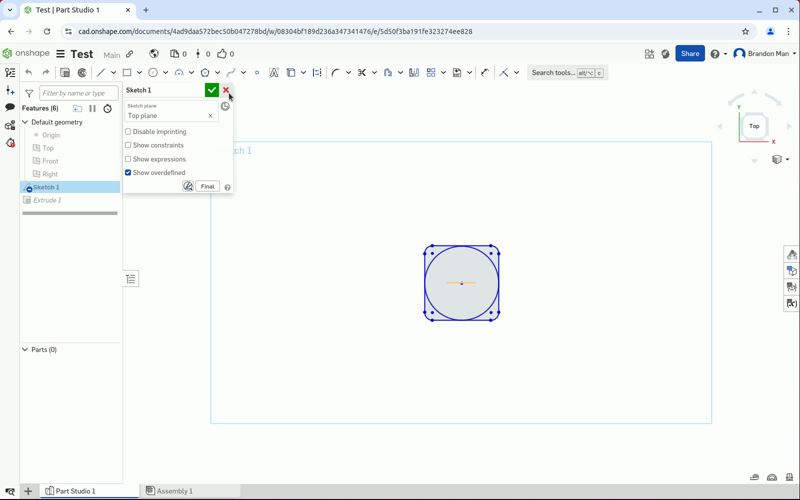
click(229, 92)
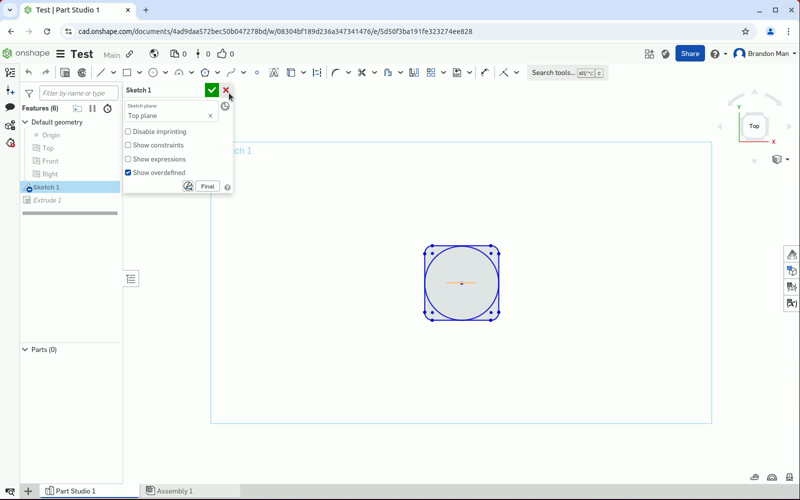
key(shift+s)
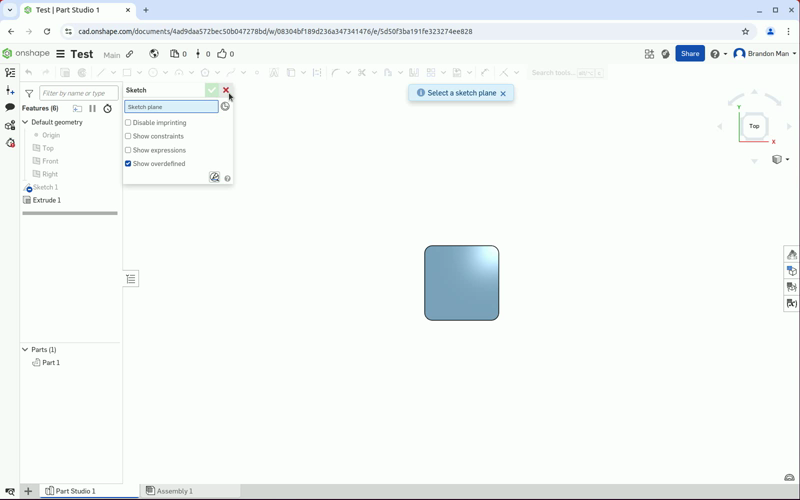
mouse_move(73, 150)
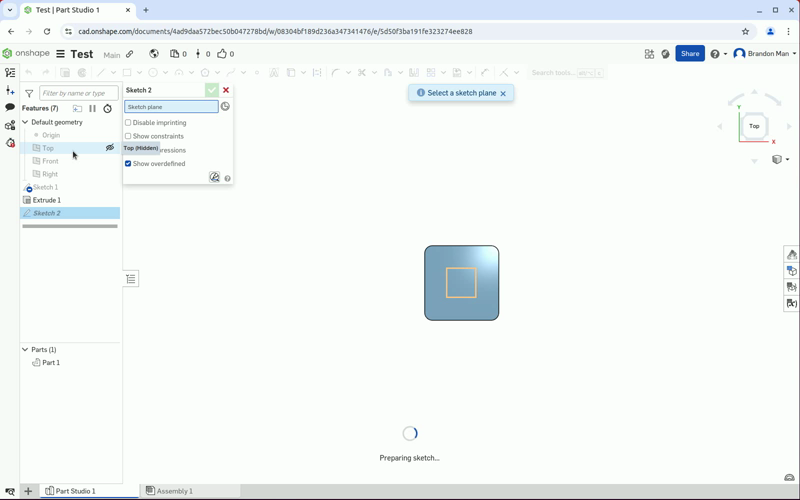
click(73, 150)
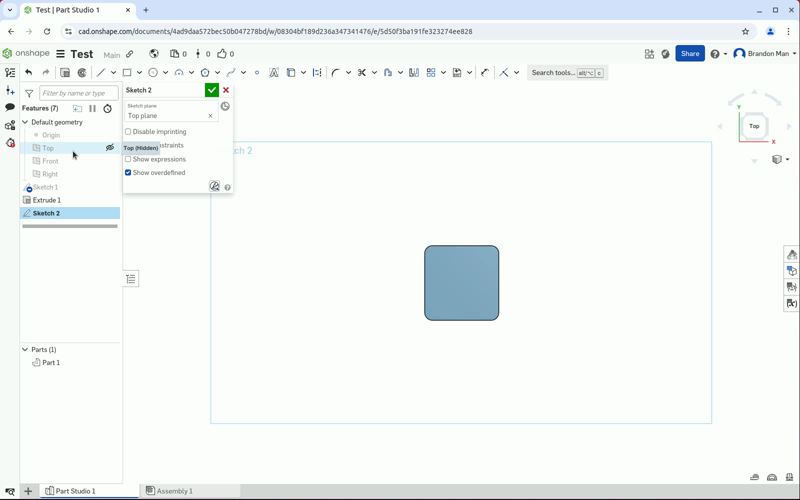
mouse_move(73, 352)
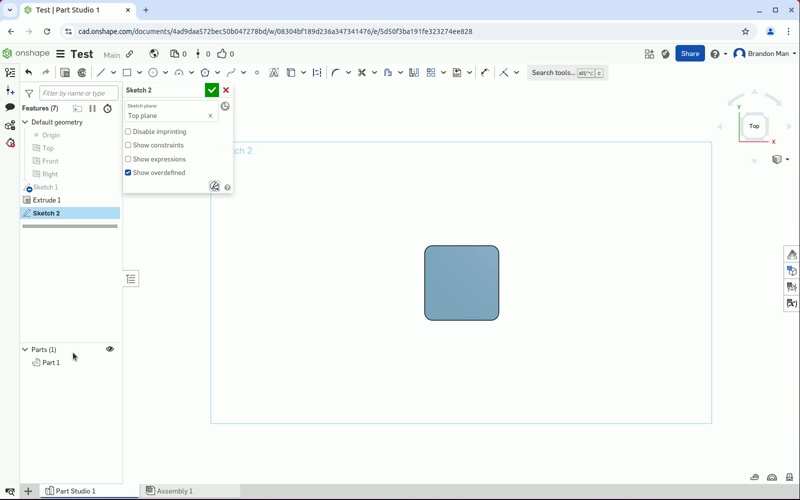
key(y)
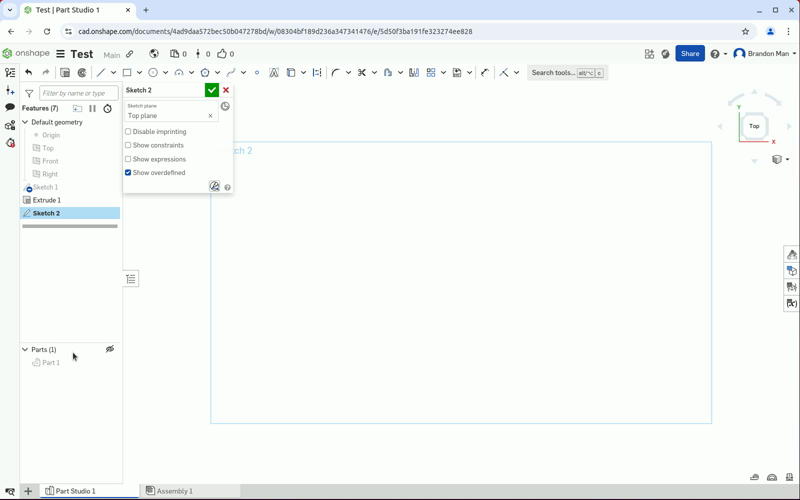
key(c)
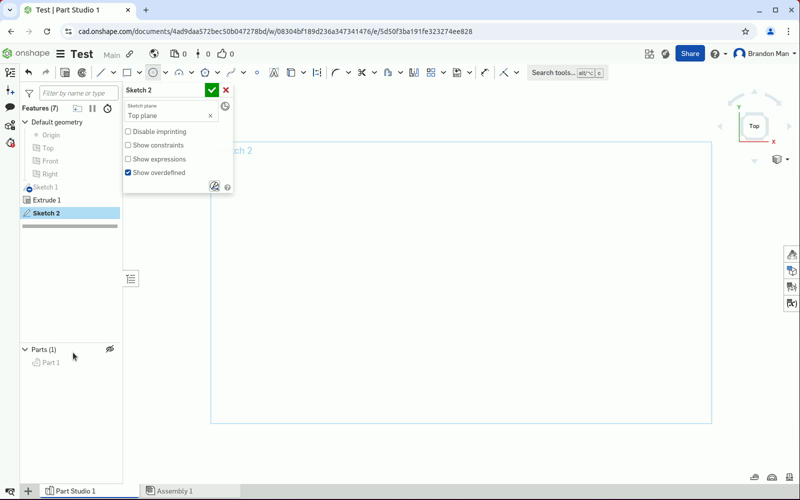
key_down(shift)
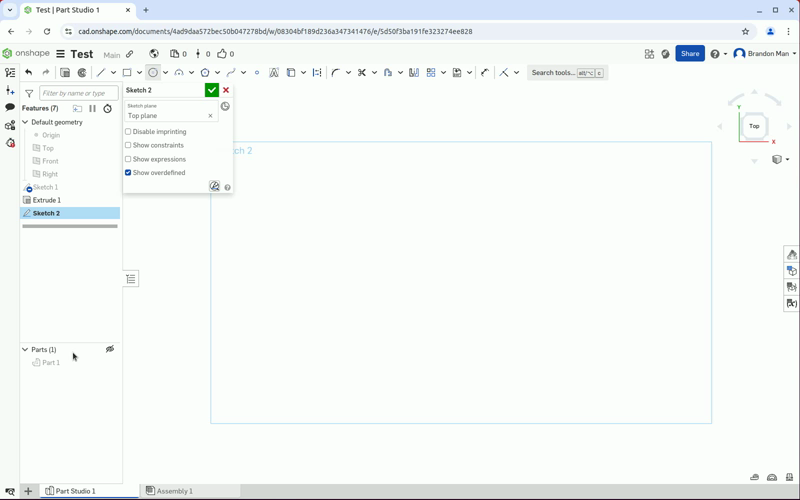
mouse_move(460, 282)
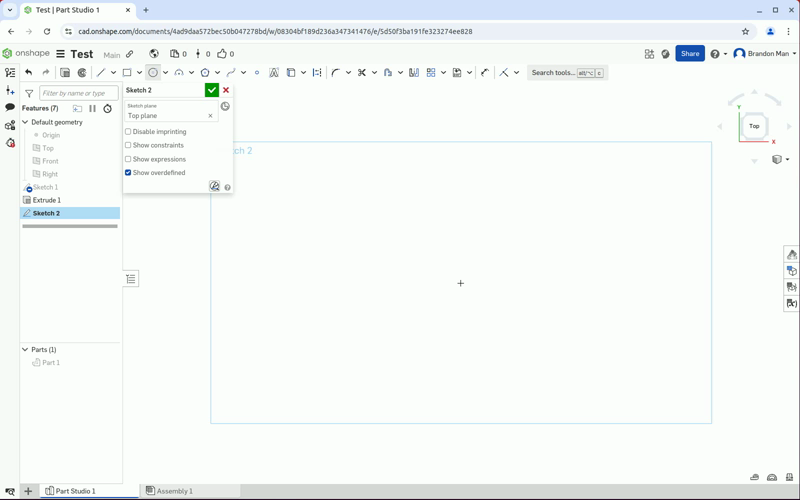
click(460, 282)
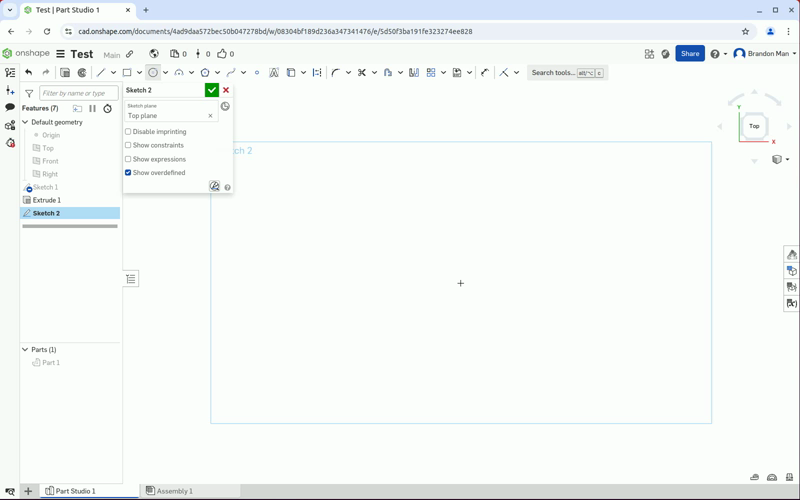
key_up(shift)
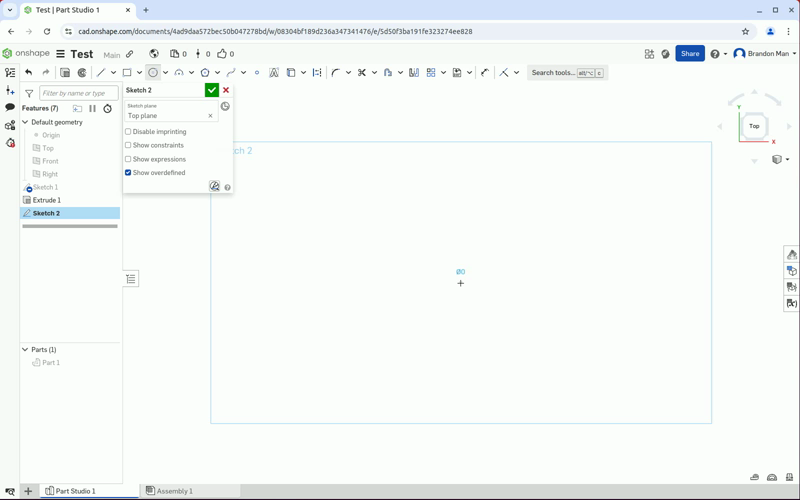
mouse_move(497, 282)
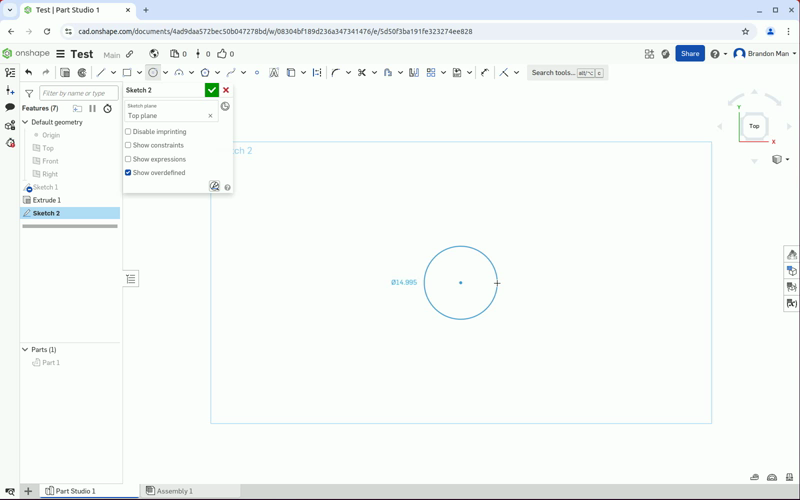
click(497, 282)
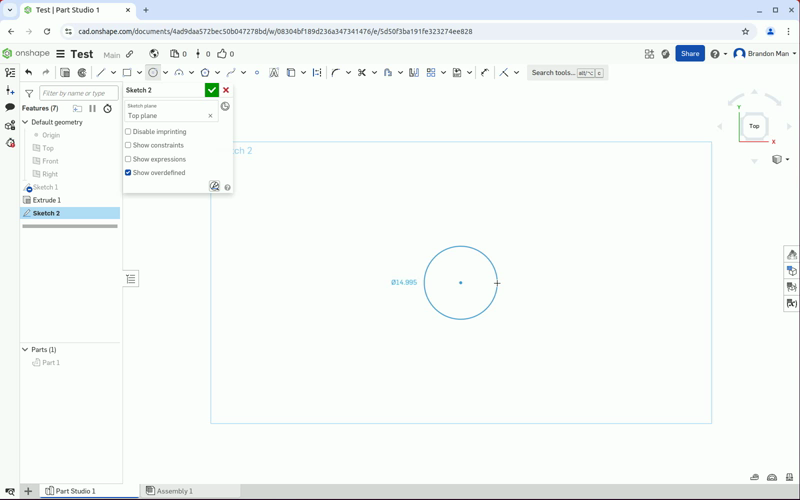
key(esc)
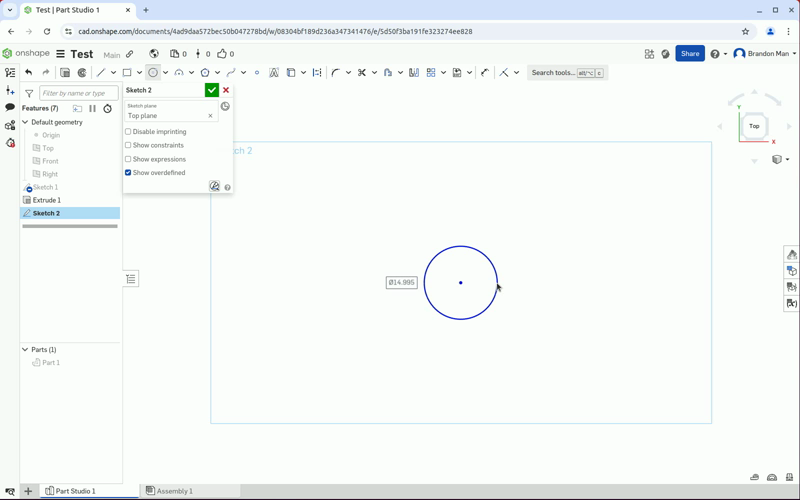
key(c)
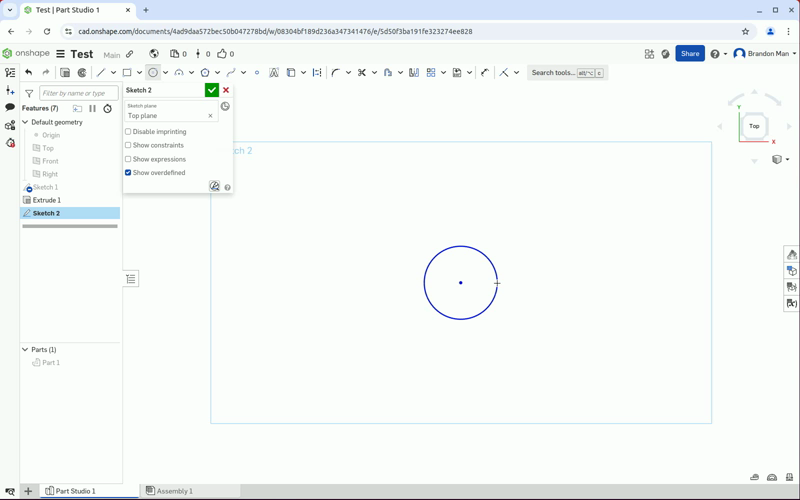
key_down(shift)
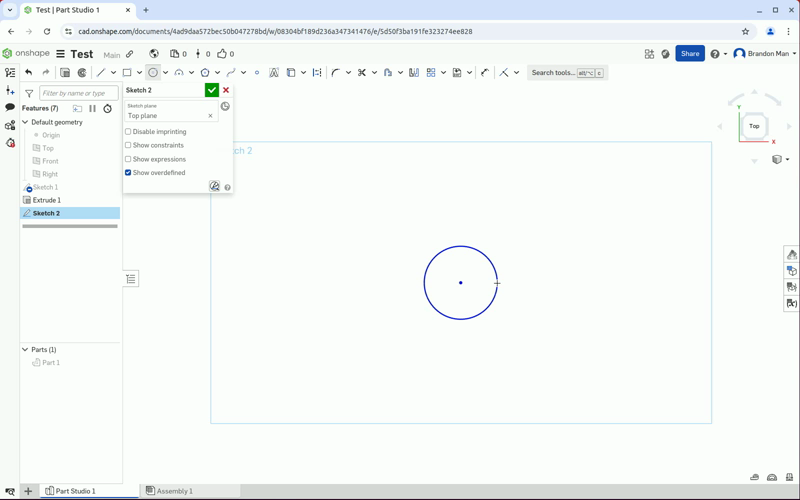
mouse_move(460, 282)
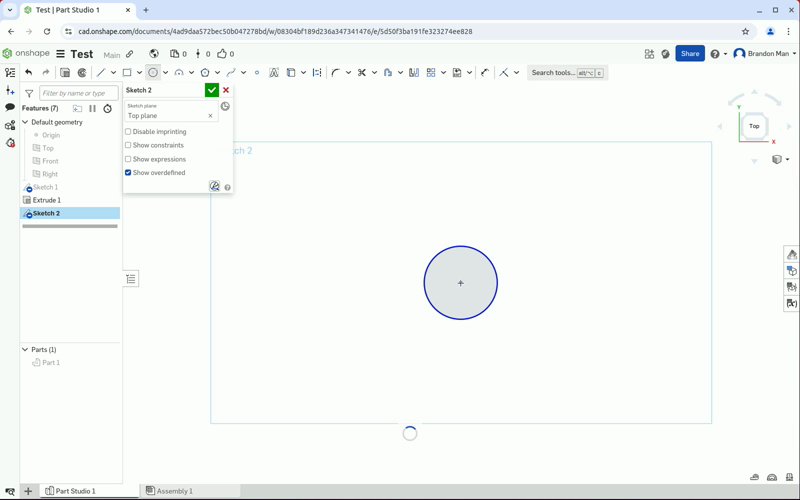
click(460, 282)
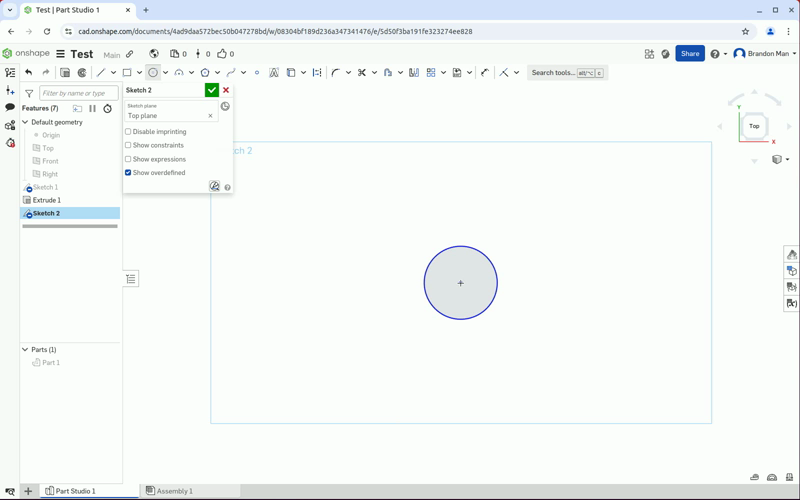
key_up(shift)
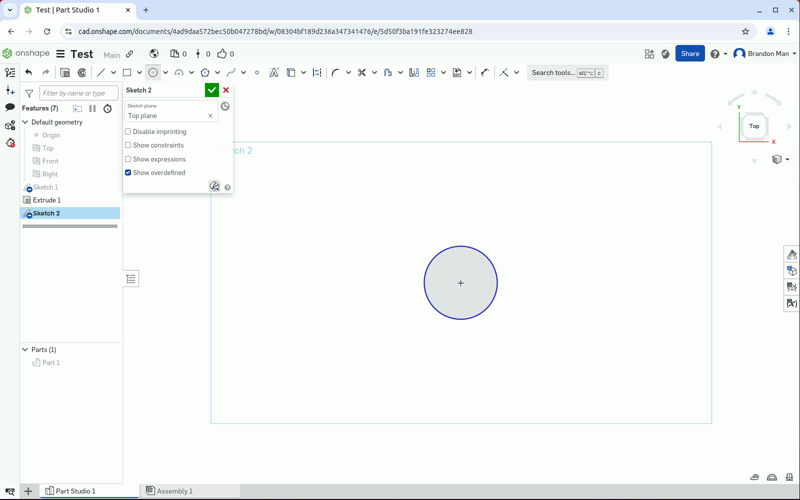
mouse_move(488, 282)
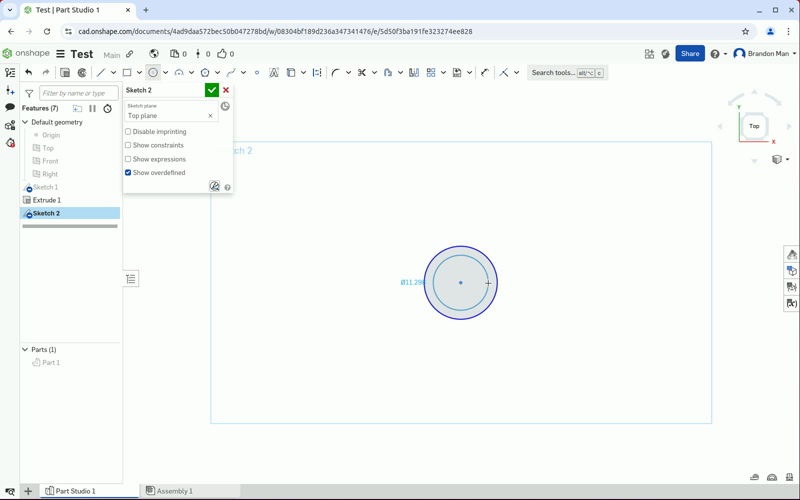
click(488, 282)
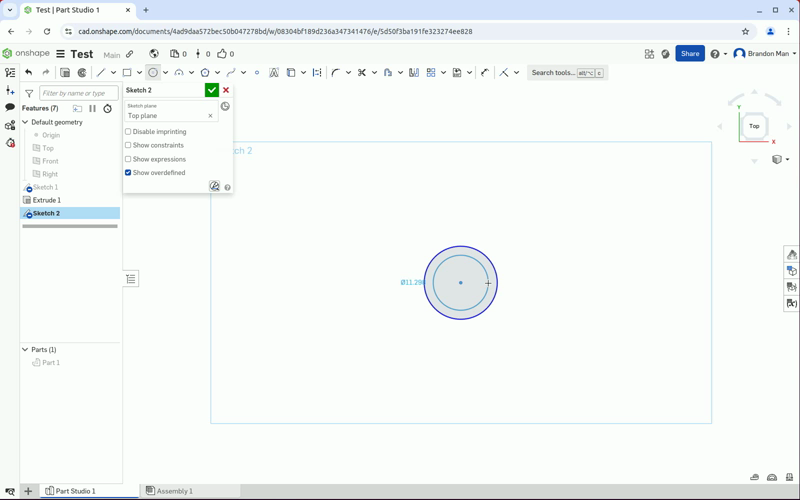
key(esc)
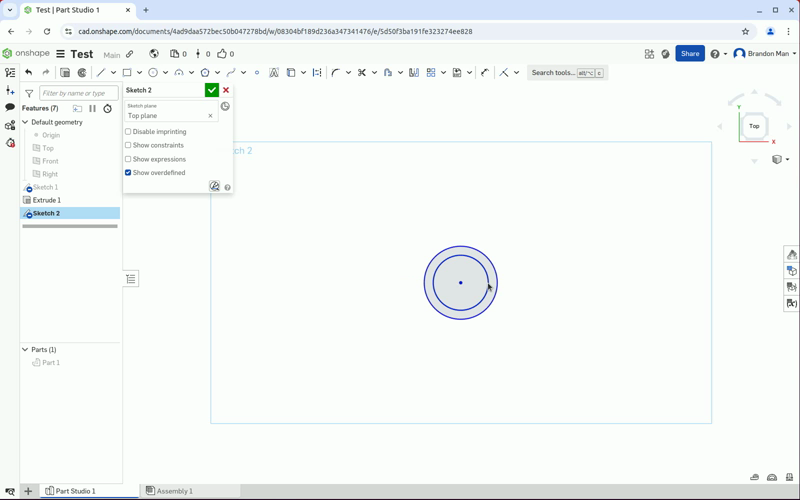
mouse_move(492, 290)
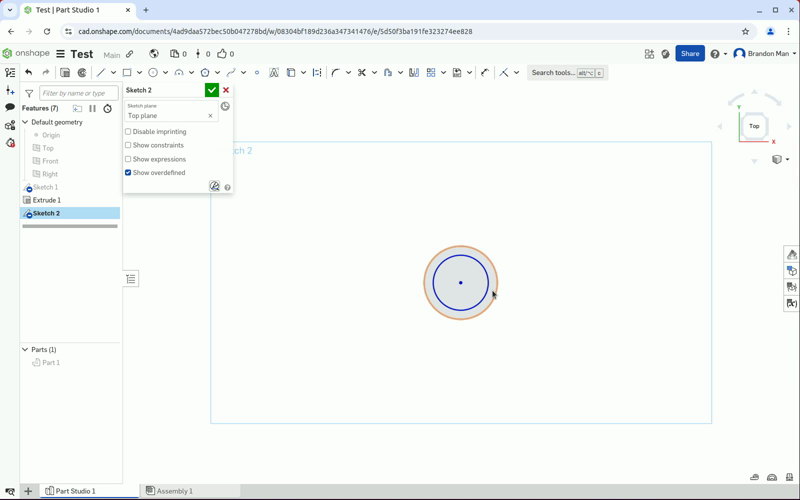
scroll(6)
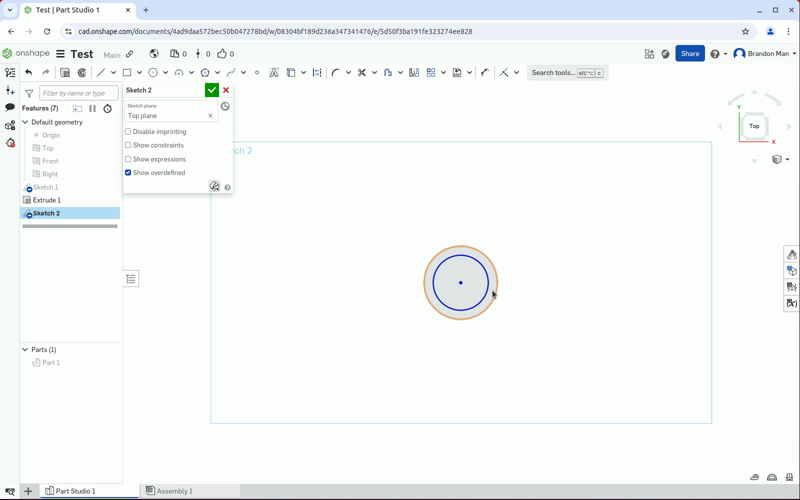
scroll(6)
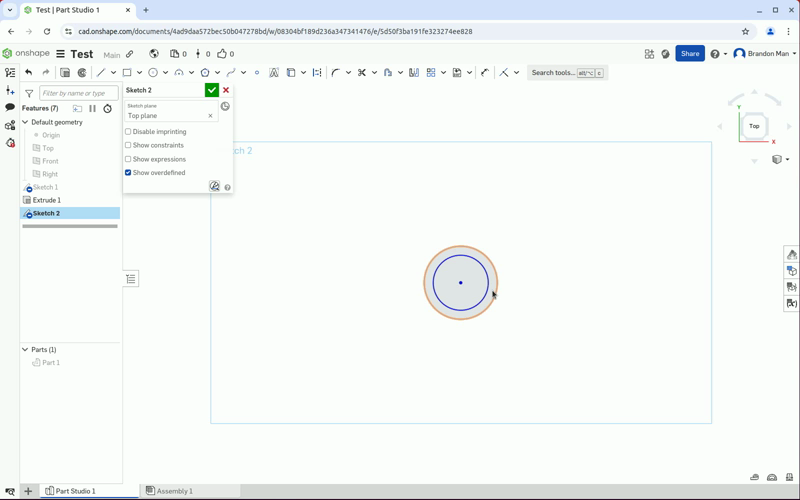
scroll(6)
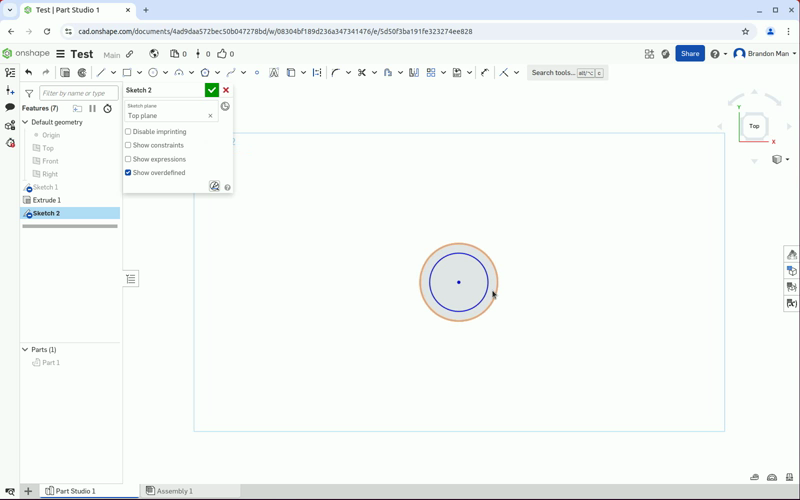
scroll(6)
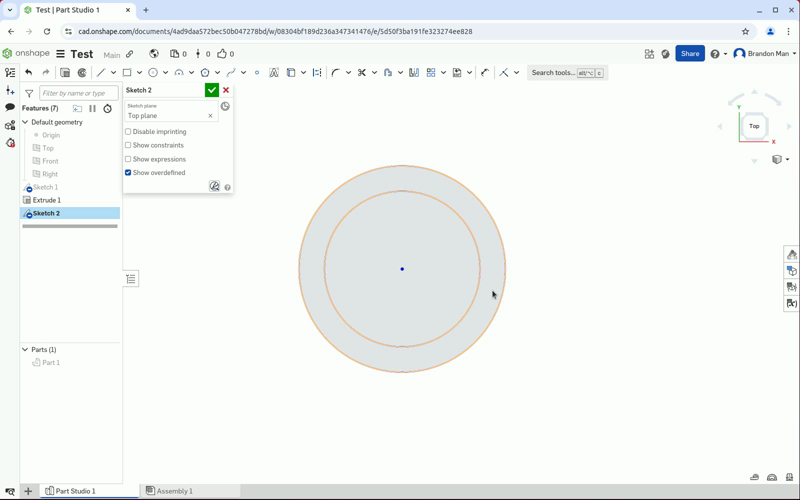
scroll(6)
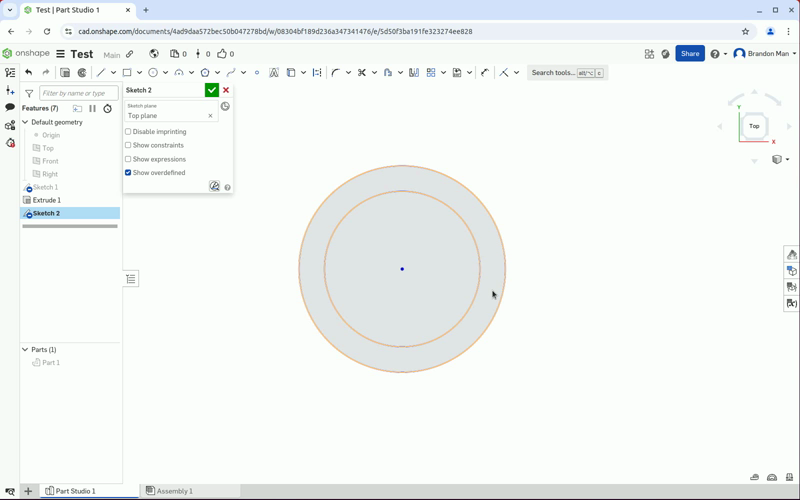
scroll(6)
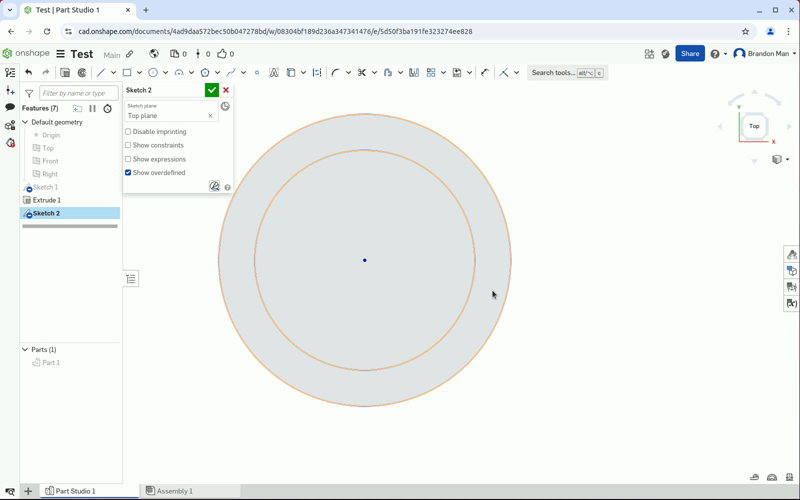
scroll(6)
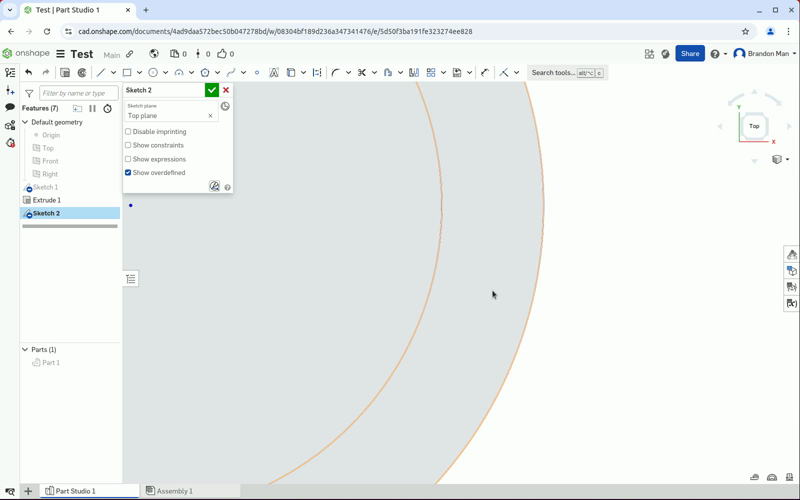
click(492, 290)
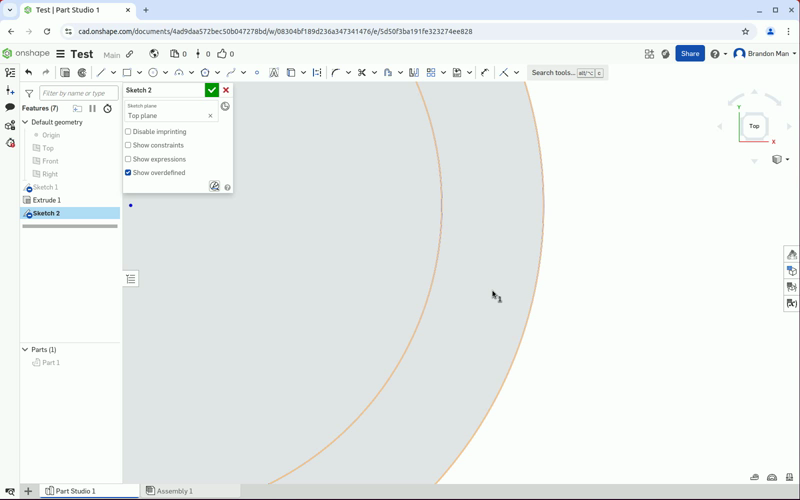
scroll(-6)
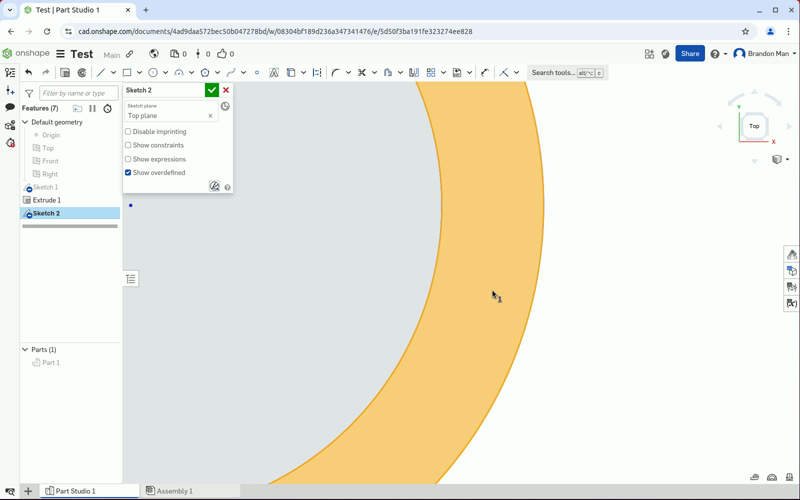
scroll(-6)
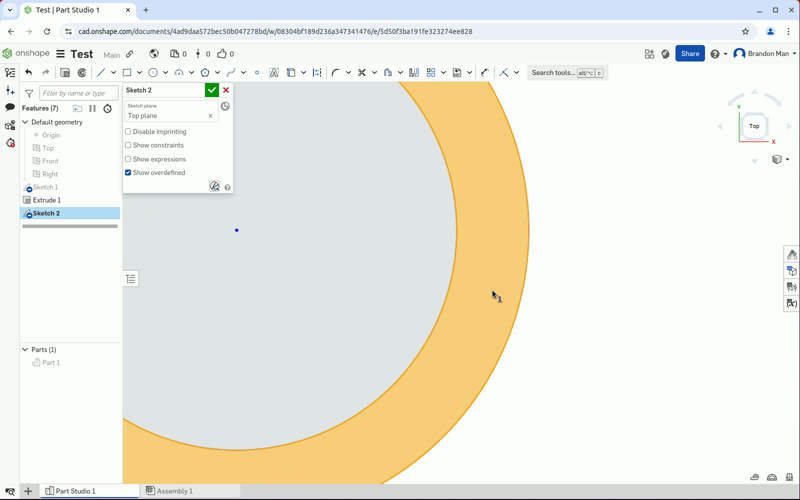
scroll(-6)
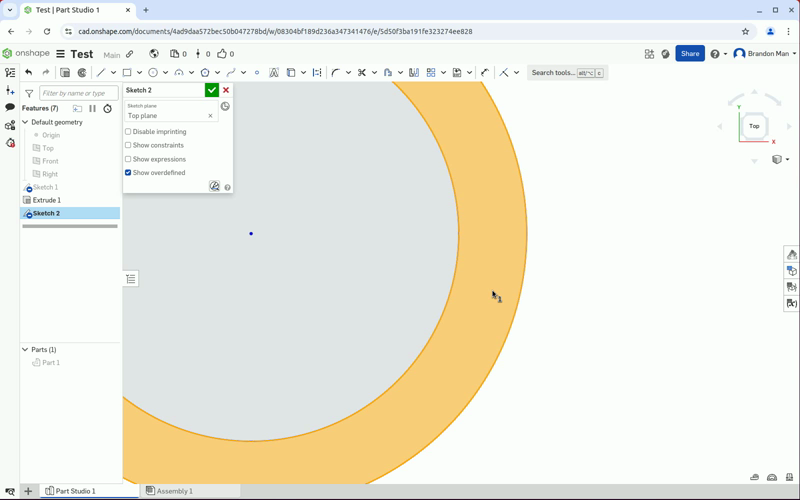
scroll(-6)
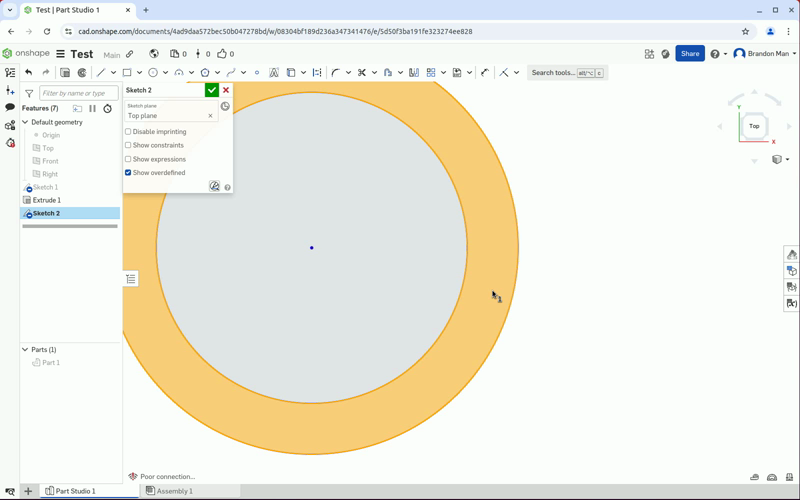
scroll(-6)
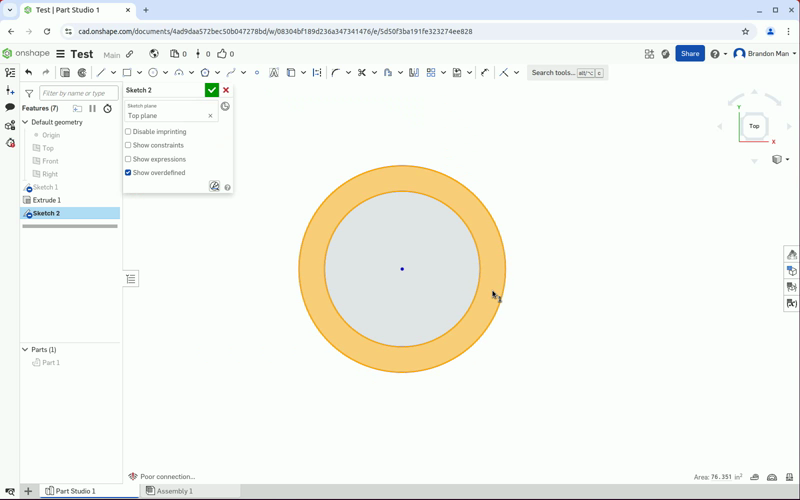
scroll(-6)
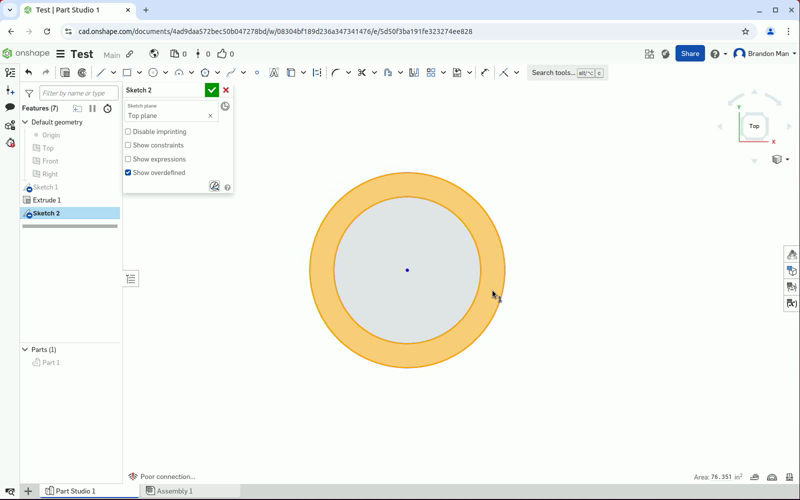
scroll(-6)
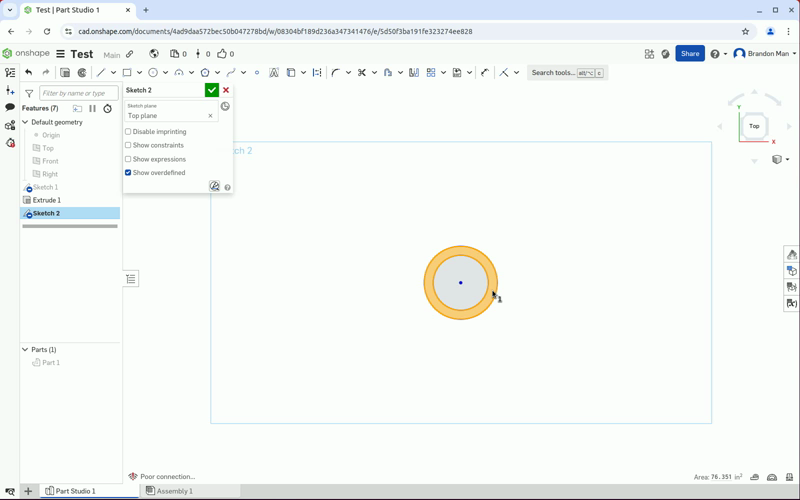
mouse_move(73, 352)
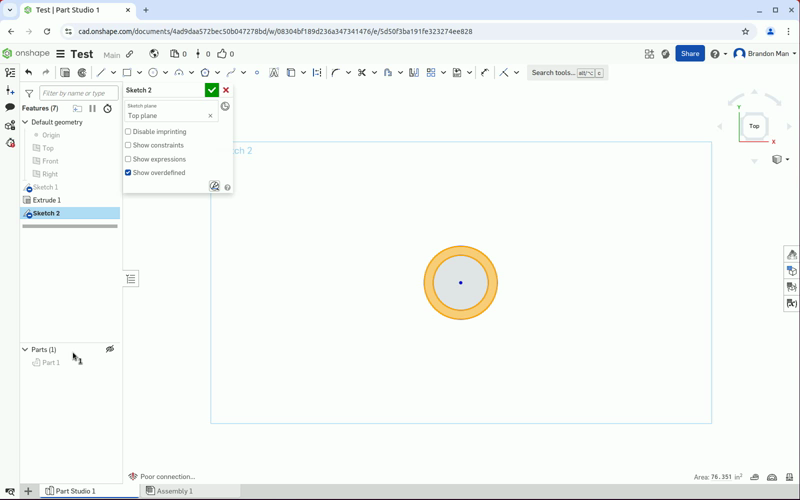
key(shift+y)
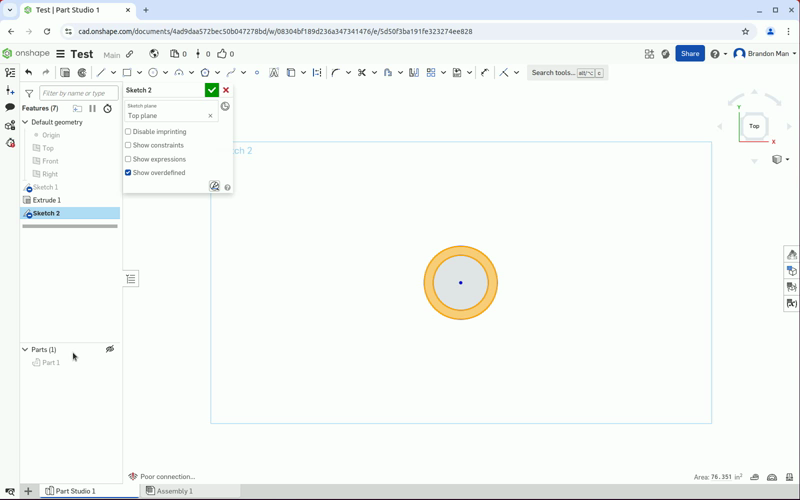
key(shift+e)
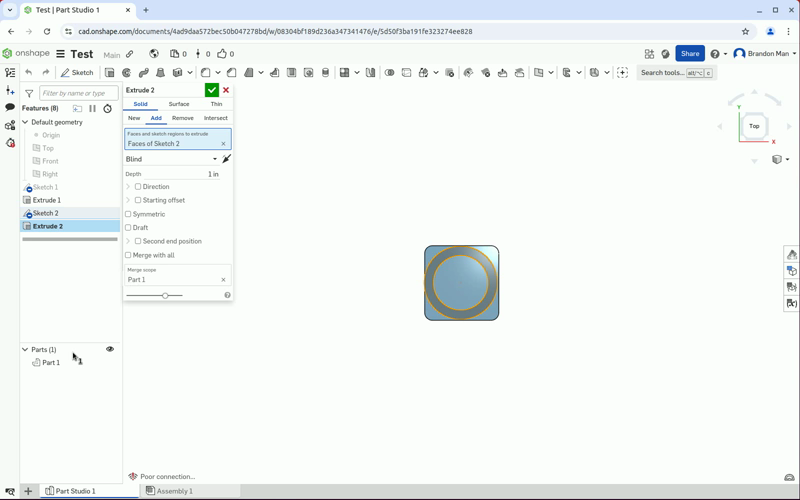
mouse_move(143, 106)
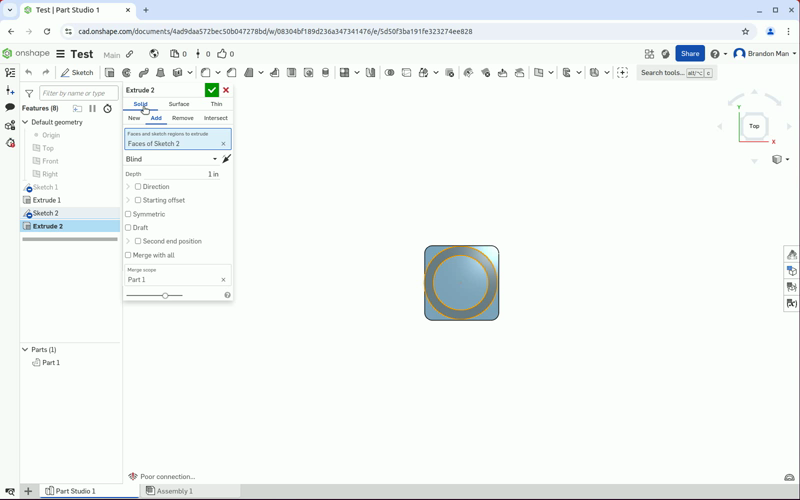
click(143, 106)
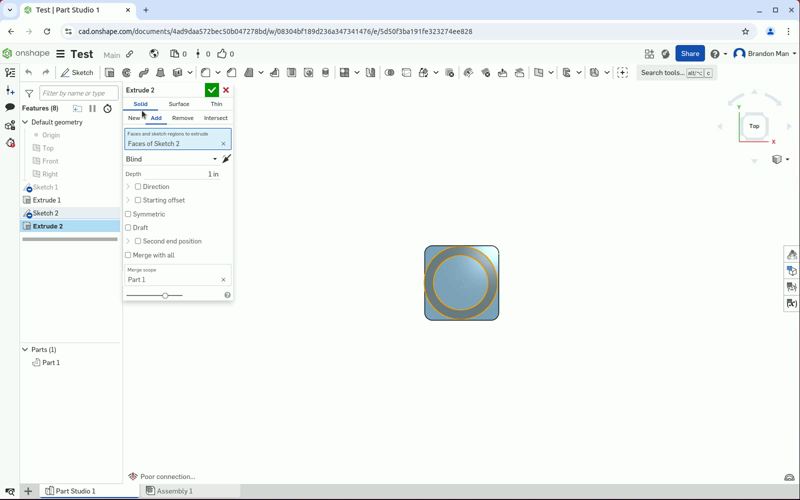
mouse_move(137, 120)
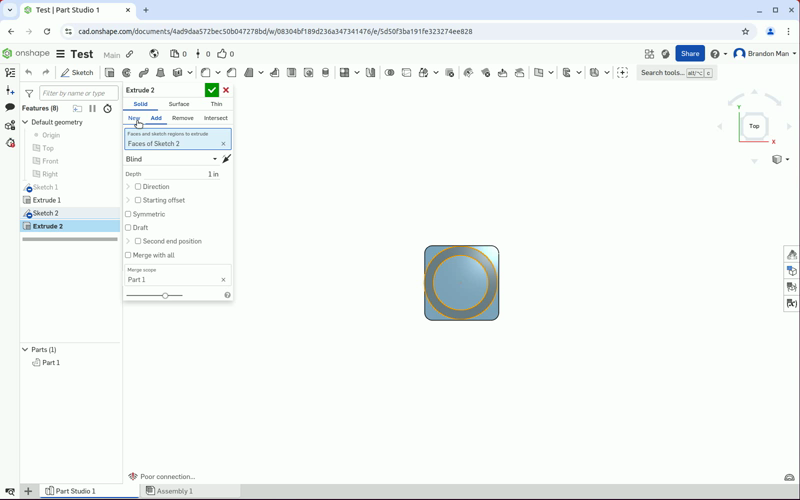
click(137, 120)
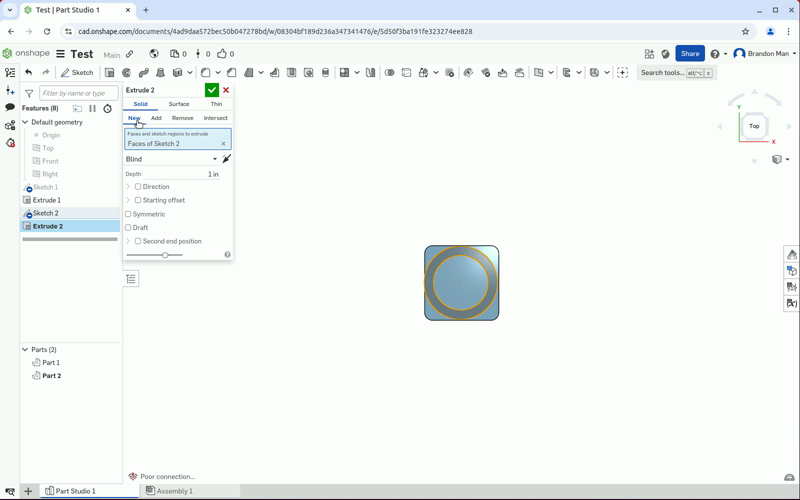
key(tab, 4)
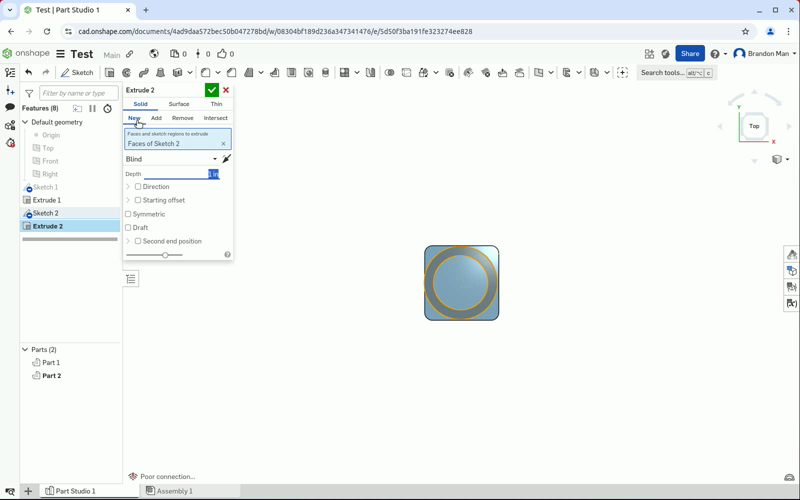
text(15.887)
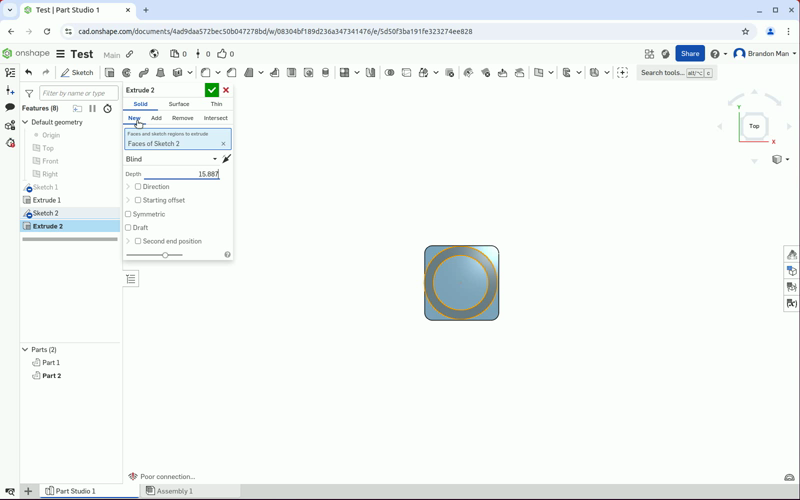
key(enter)
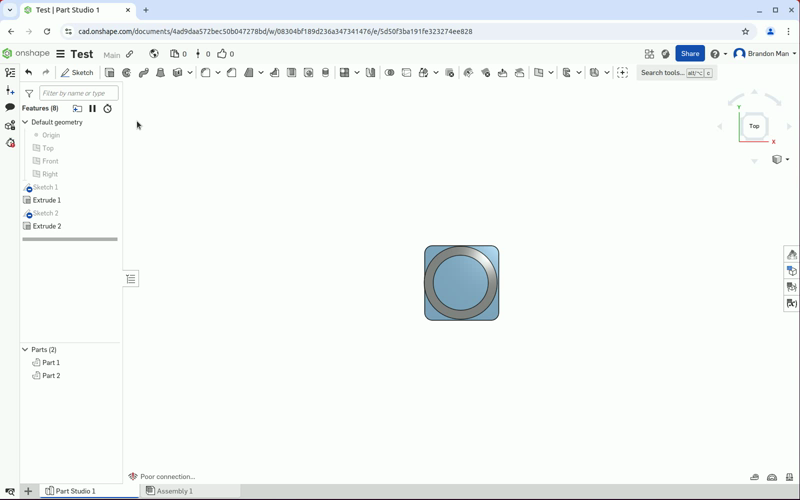
key(shift+h)
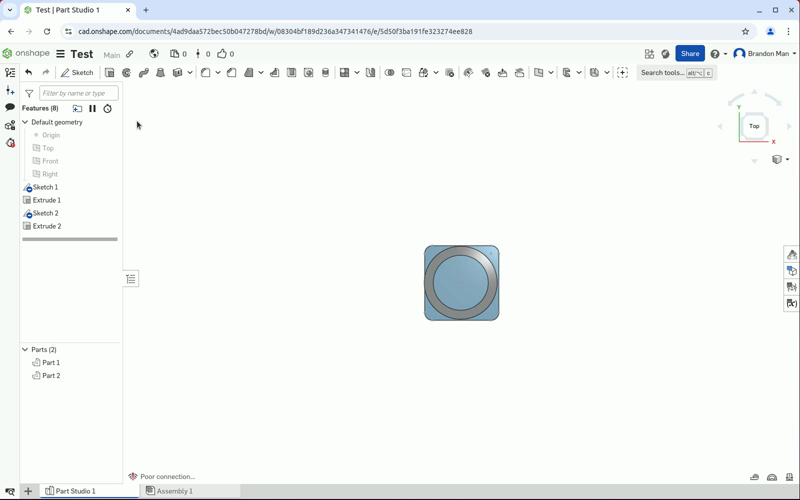
key(shift+h)
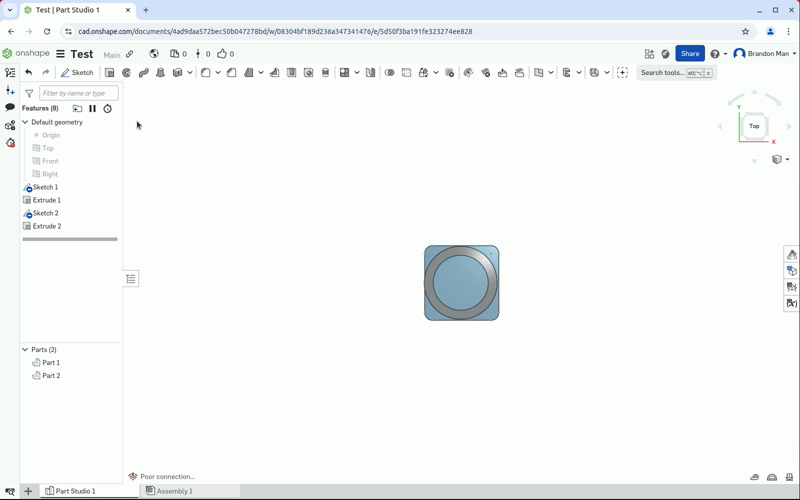
key(shift+7)
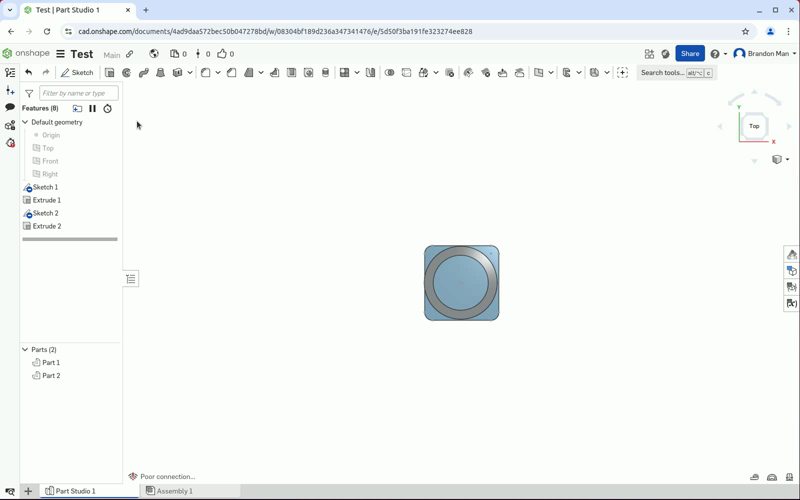
key(up, 3)
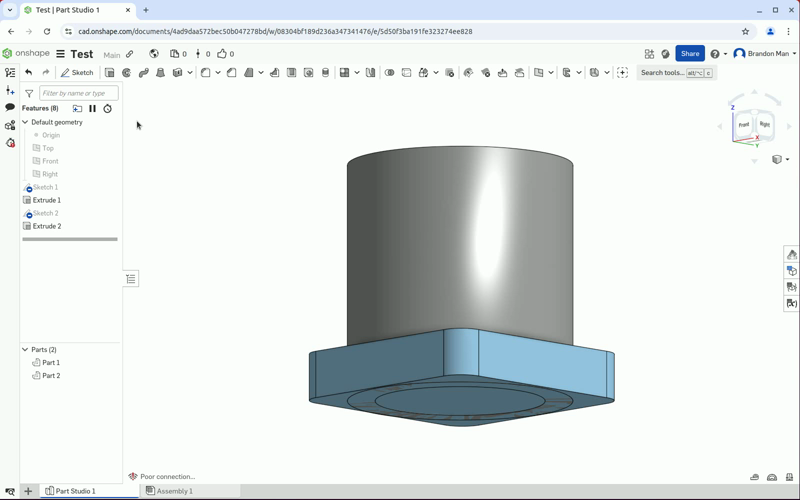
key(left, 3)
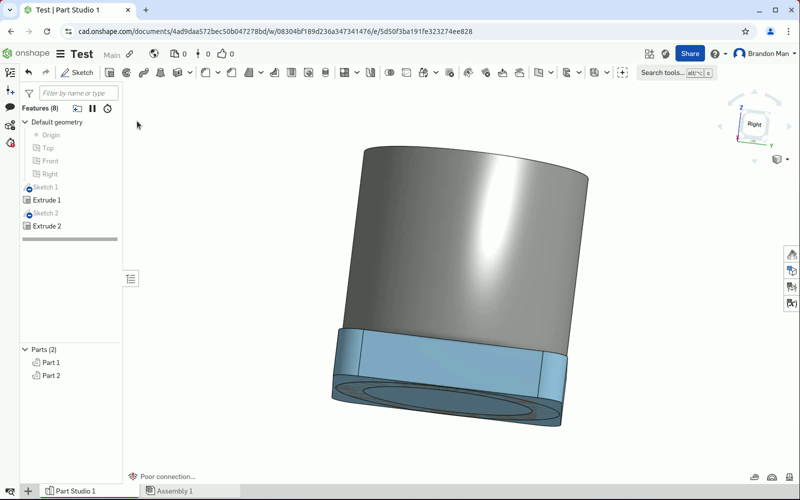
key(right, 3)
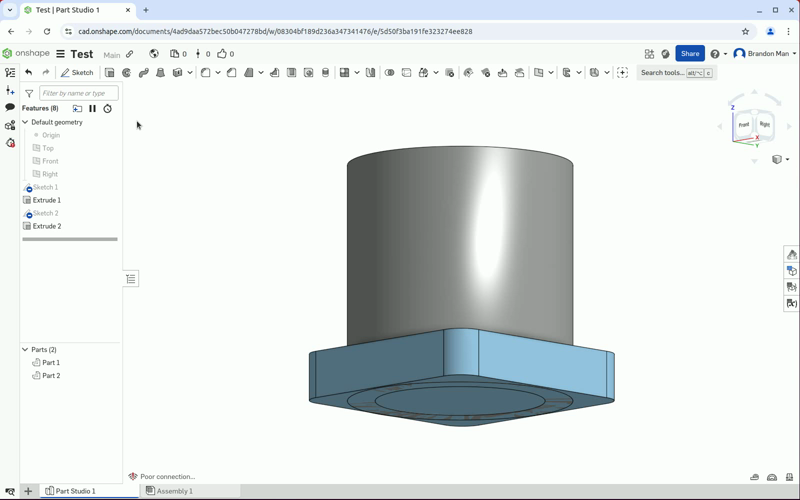
key(down, 3)
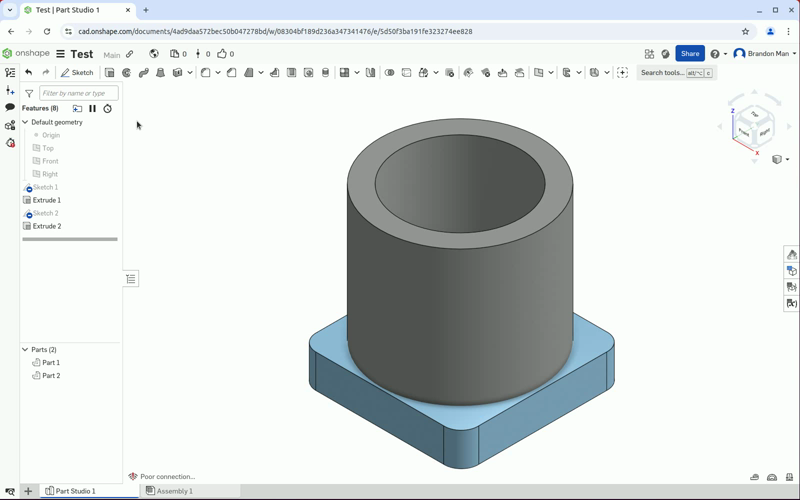
mouse_move(73, 189)
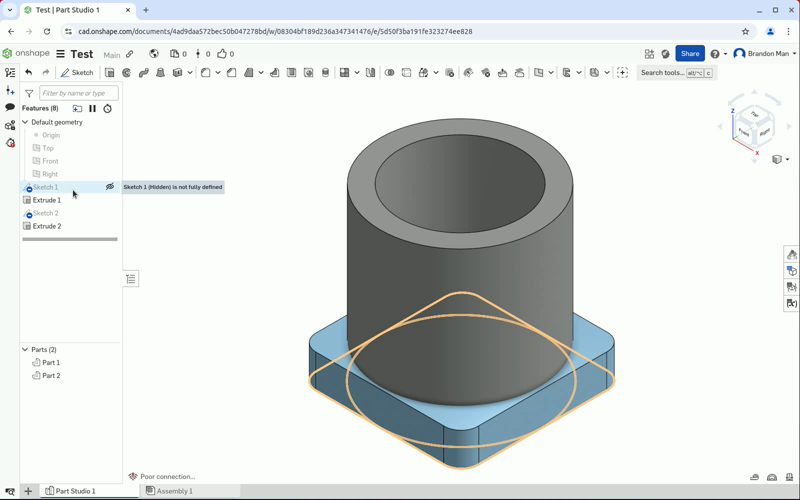
click(73, 189)